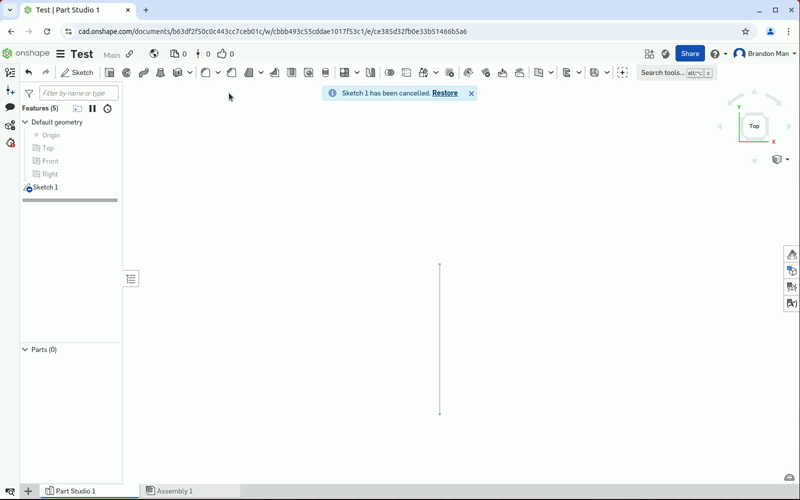
key(shift+h)
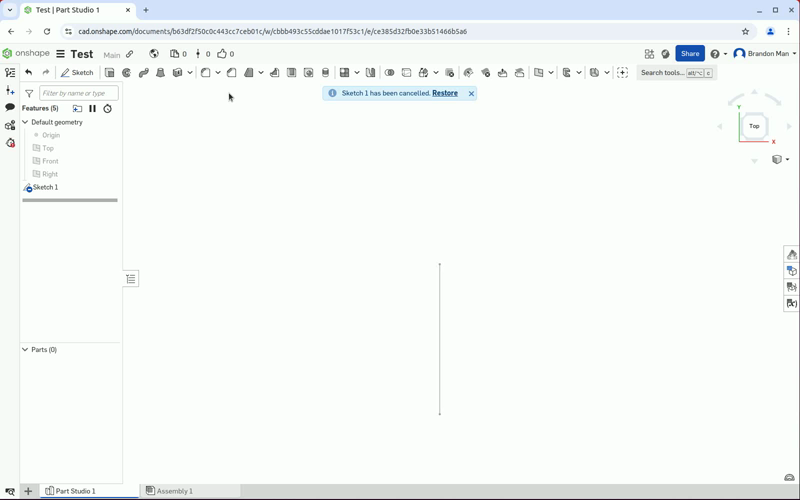
key(shift+s)
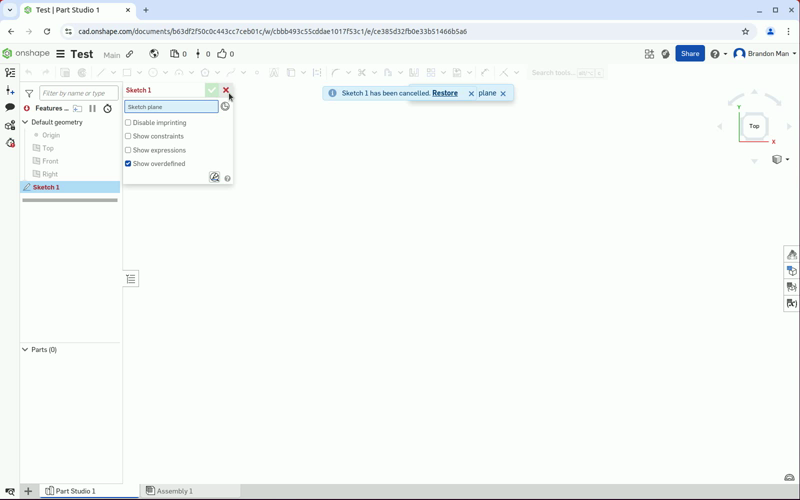
mouse_move(73, 150)
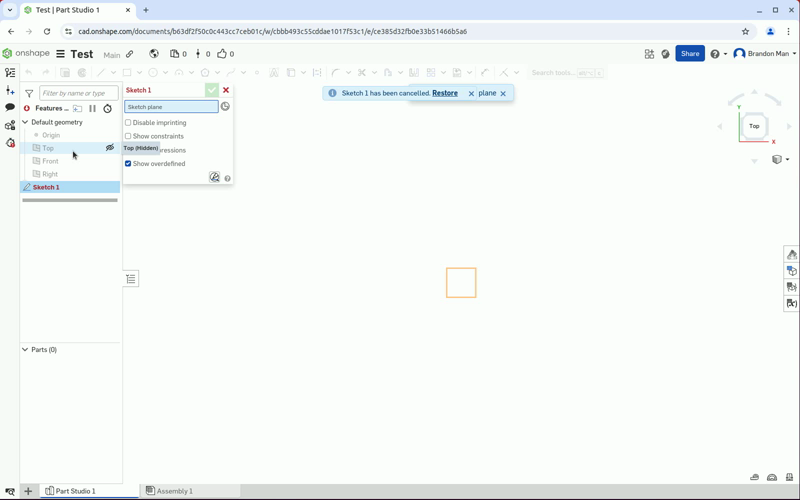
click(73, 150)
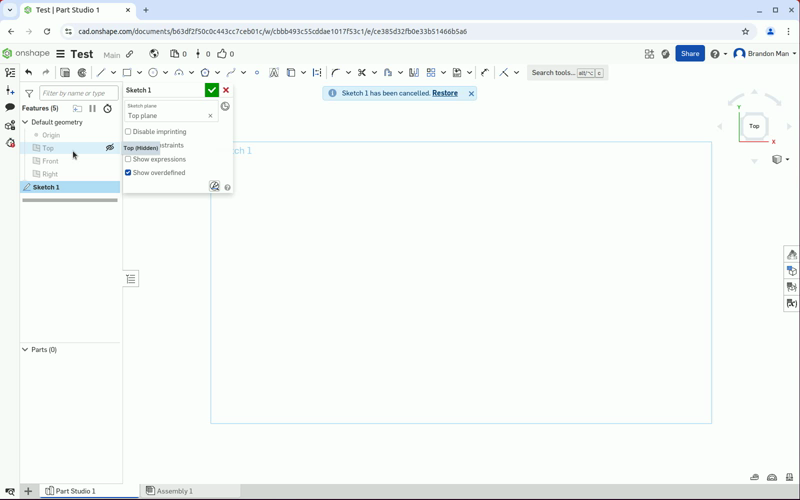
mouse_move(73, 352)
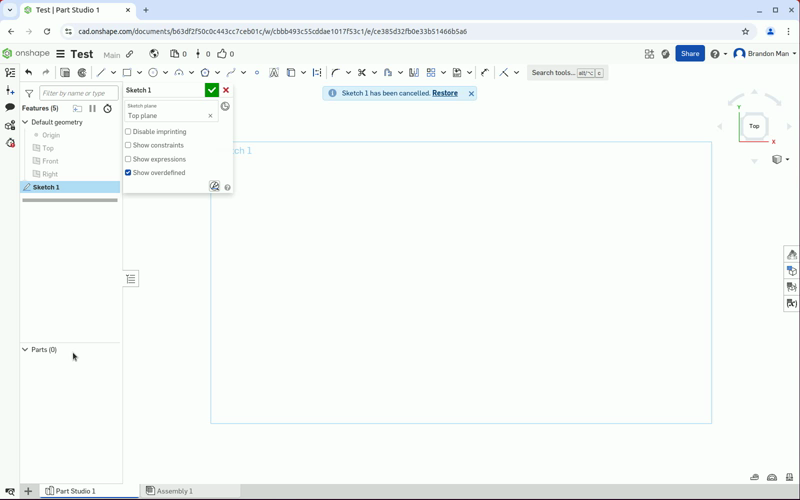
key(y)
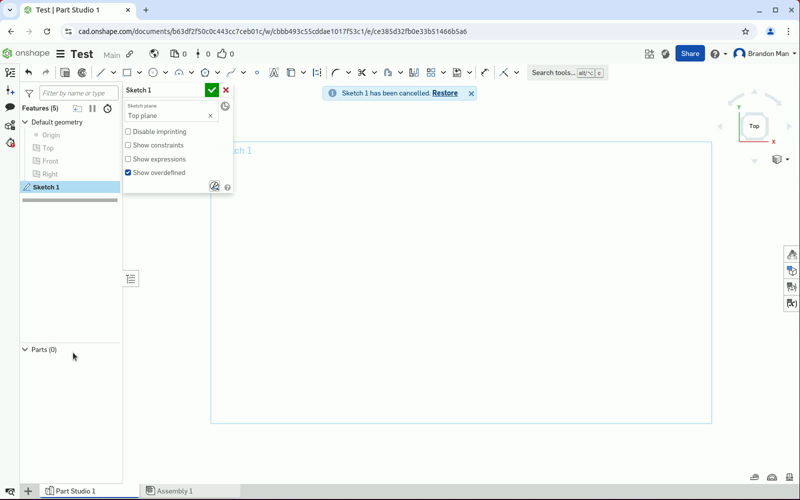
key(c)
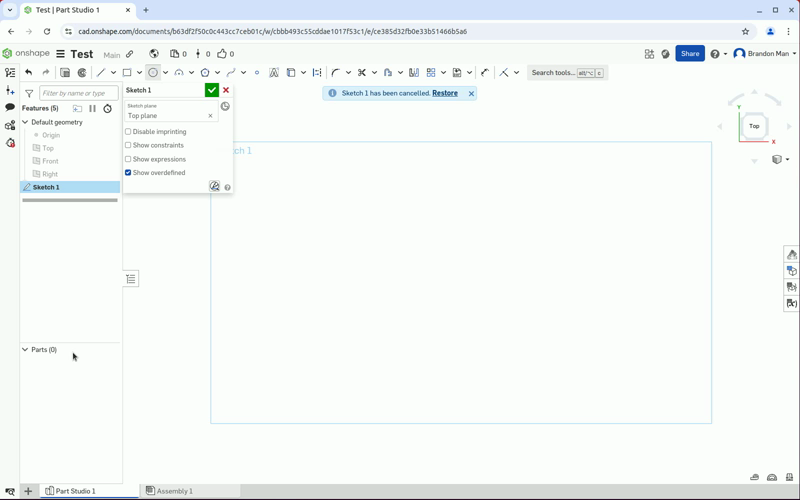
key_down(shift)
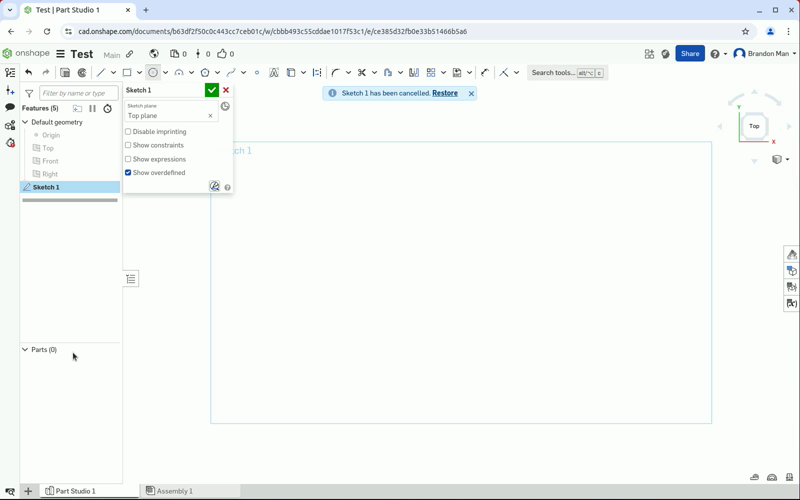
mouse_move(461, 282)
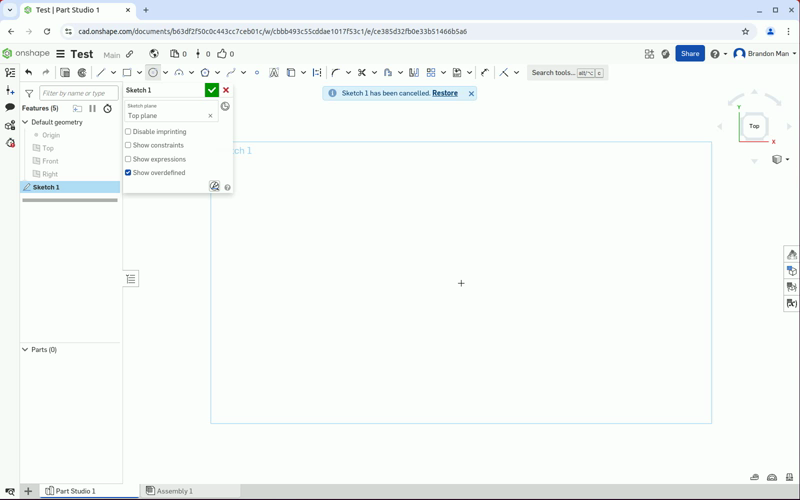
click(461, 282)
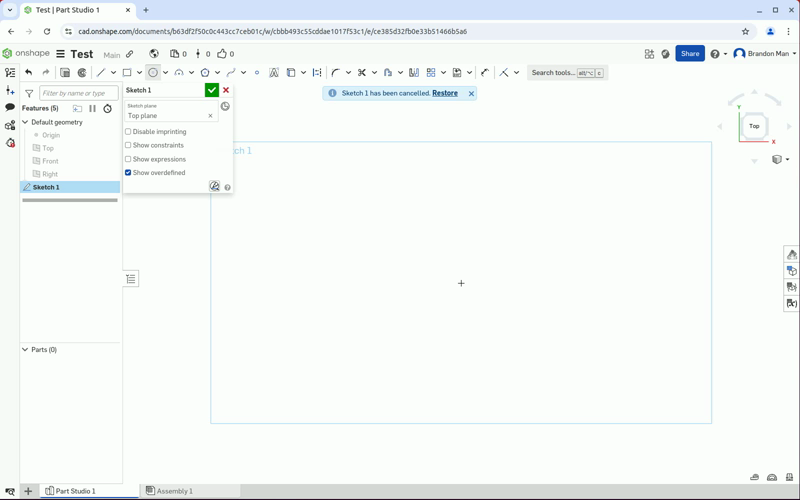
key_up(shift)
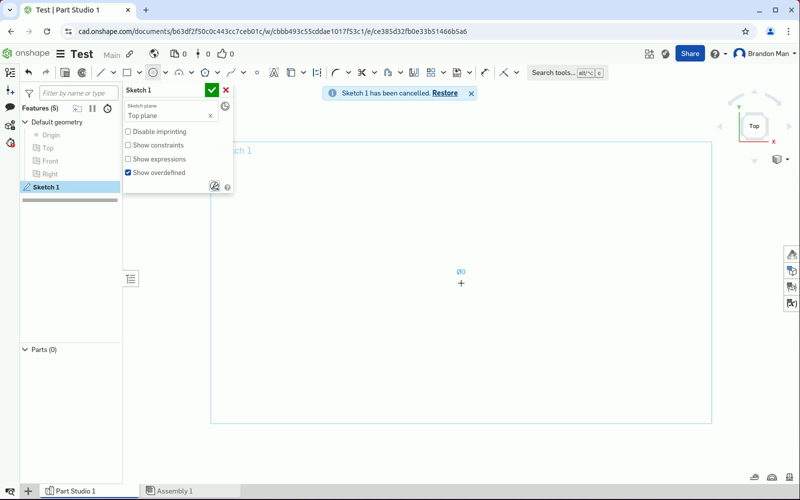
mouse_move(510, 282)
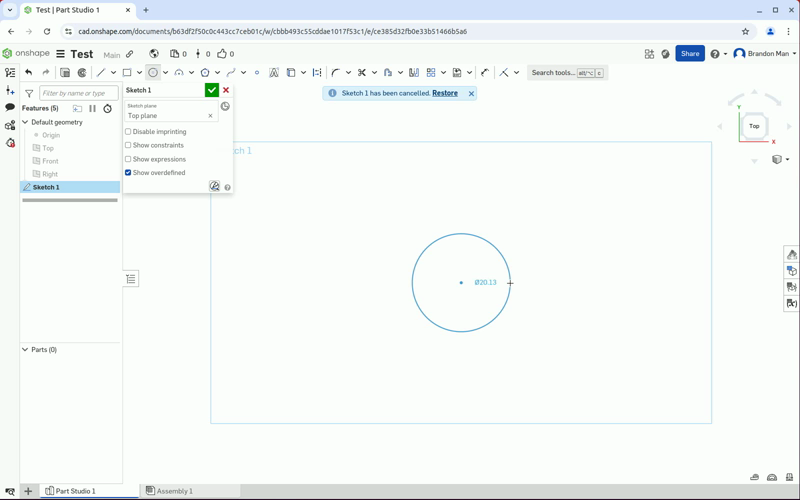
click(510, 282)
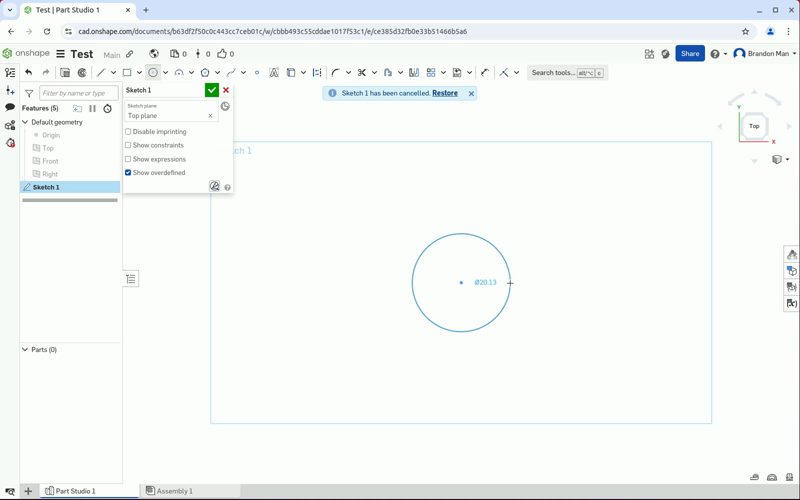
key(esc)
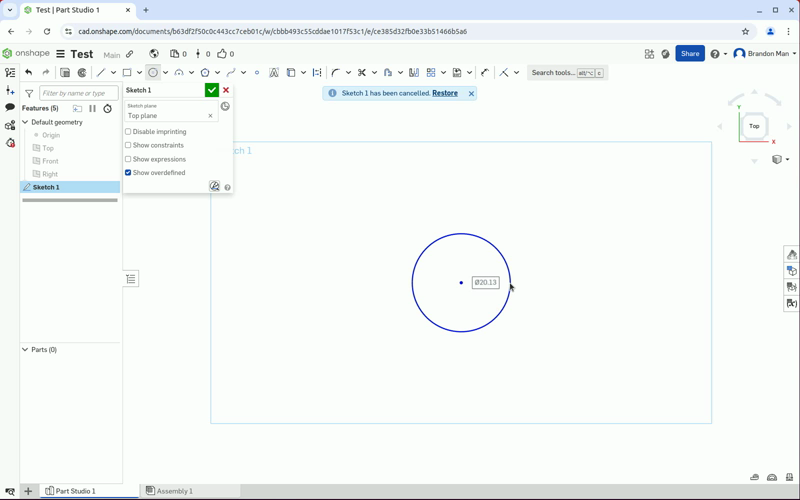
key(c)
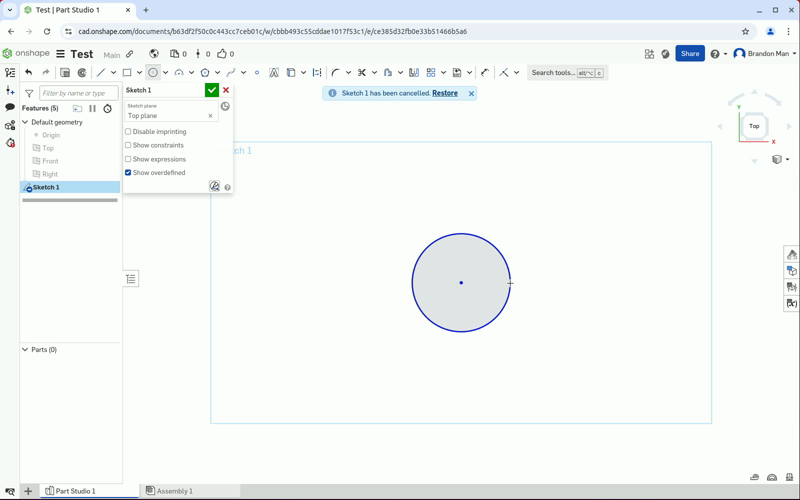
key_down(shift)
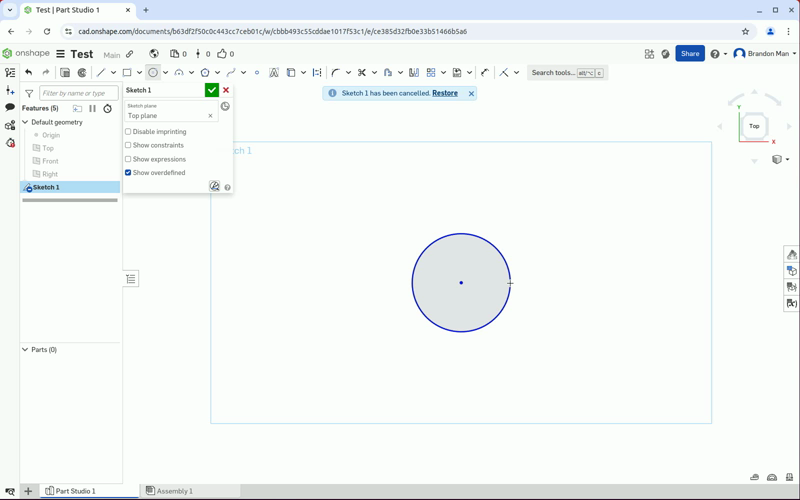
mouse_move(461, 282)
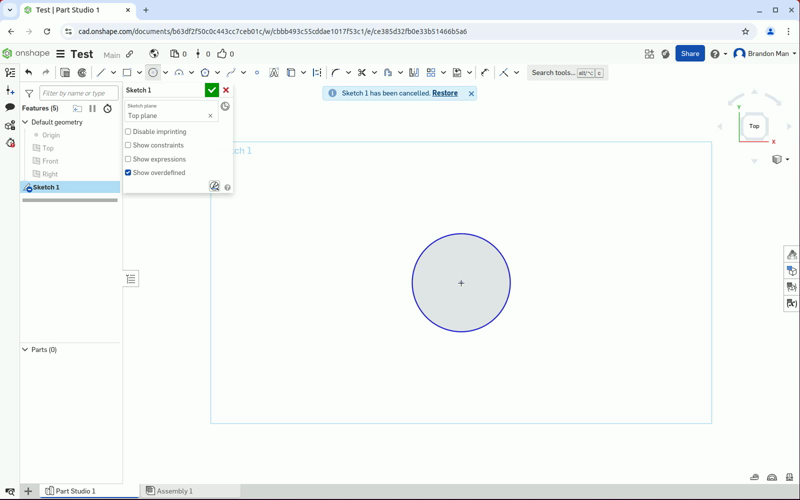
click(461, 282)
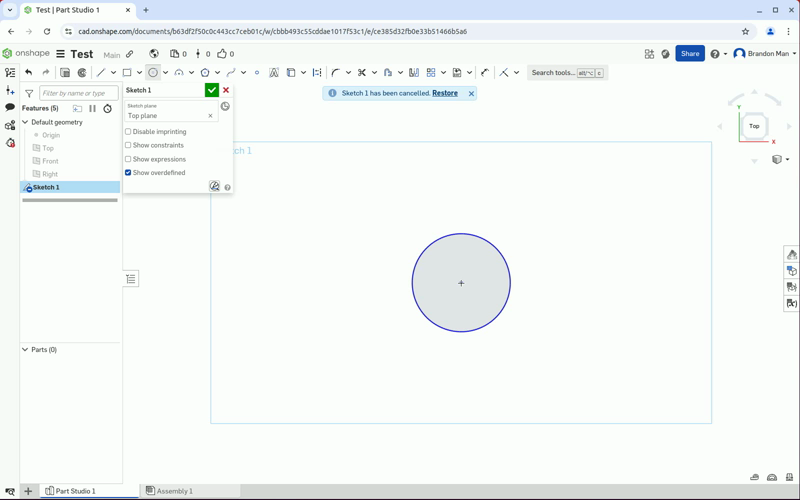
key_up(shift)
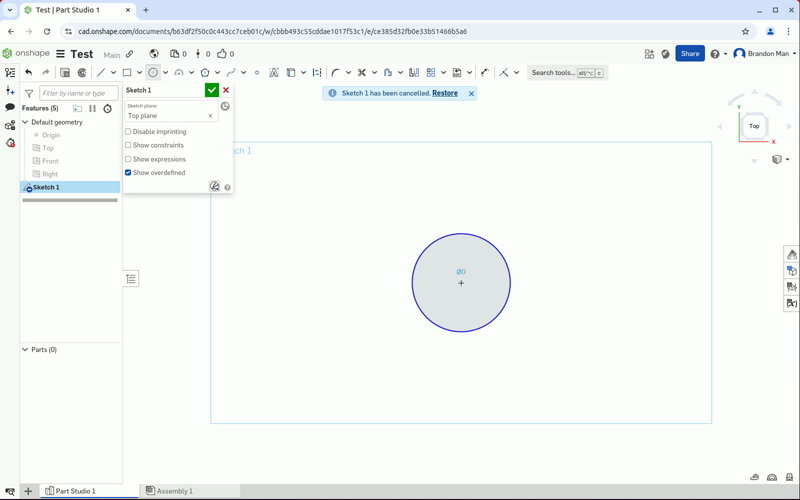
mouse_move(504, 282)
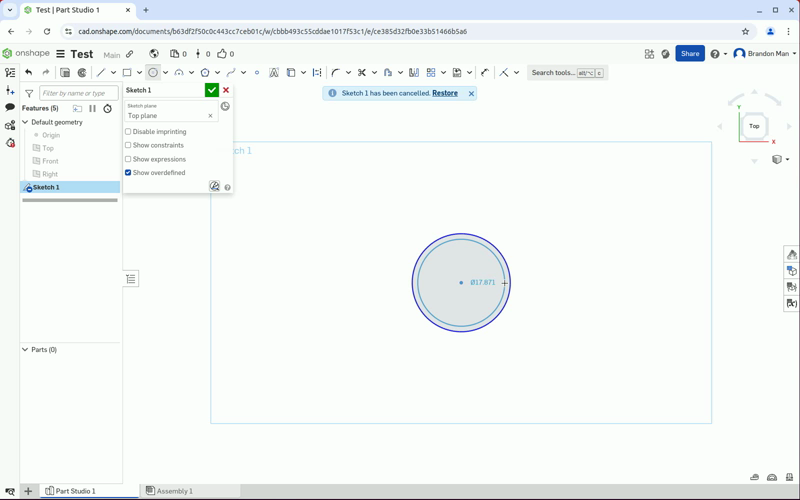
click(504, 282)
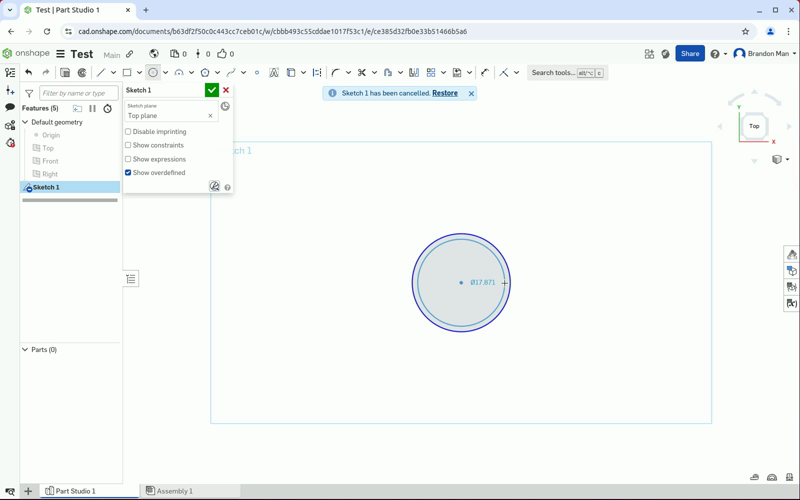
key(esc)
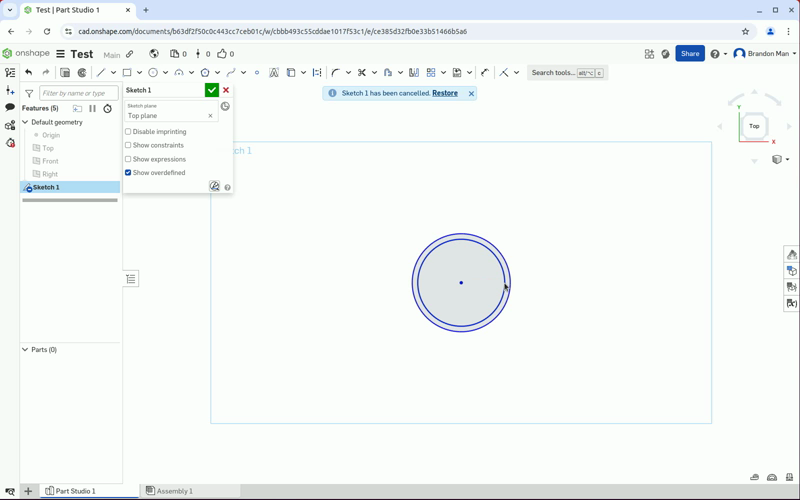
mouse_move(496, 313)
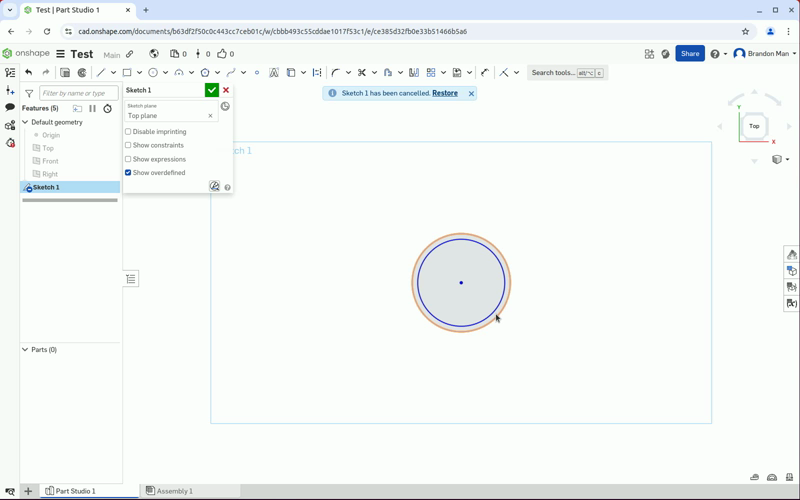
scroll(6)
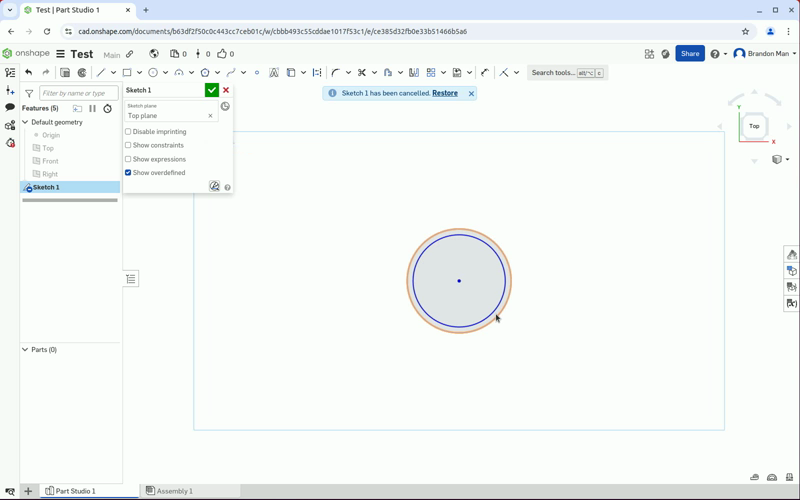
scroll(6)
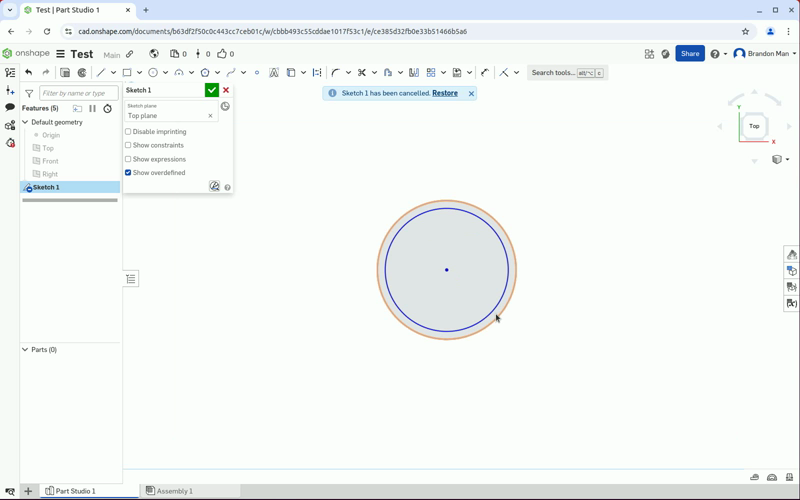
scroll(6)
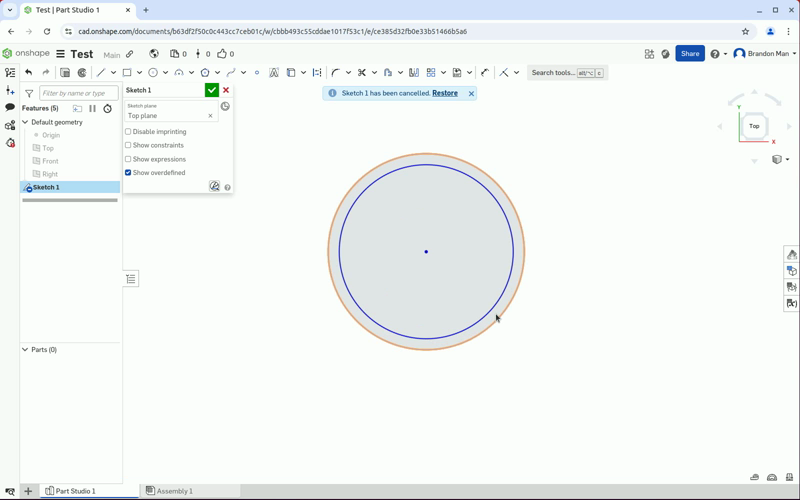
scroll(6)
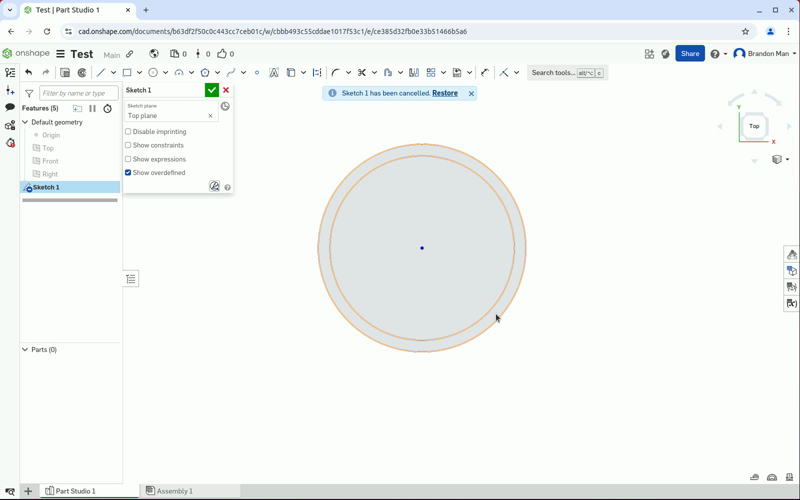
scroll(6)
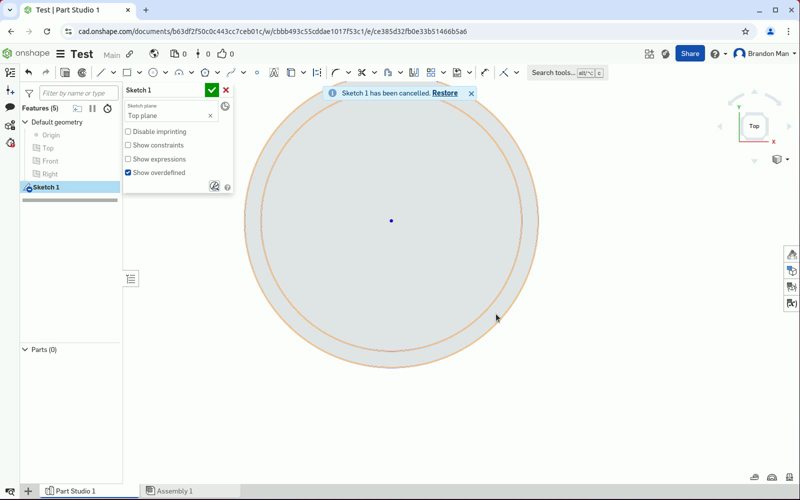
scroll(6)
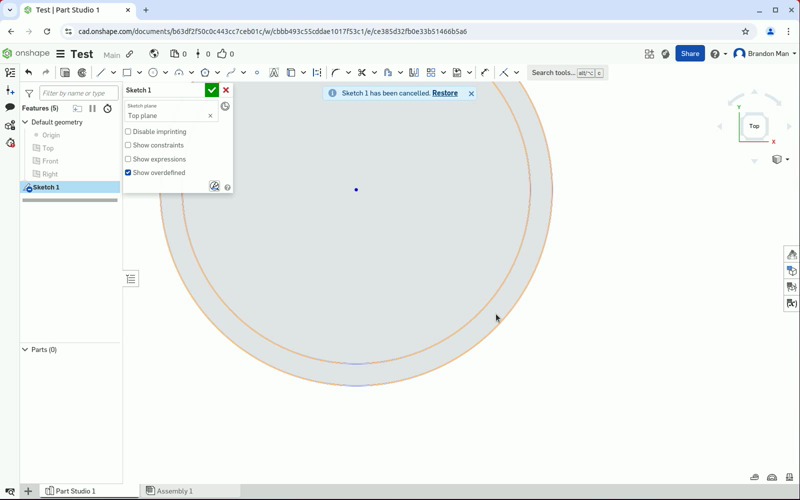
scroll(6)
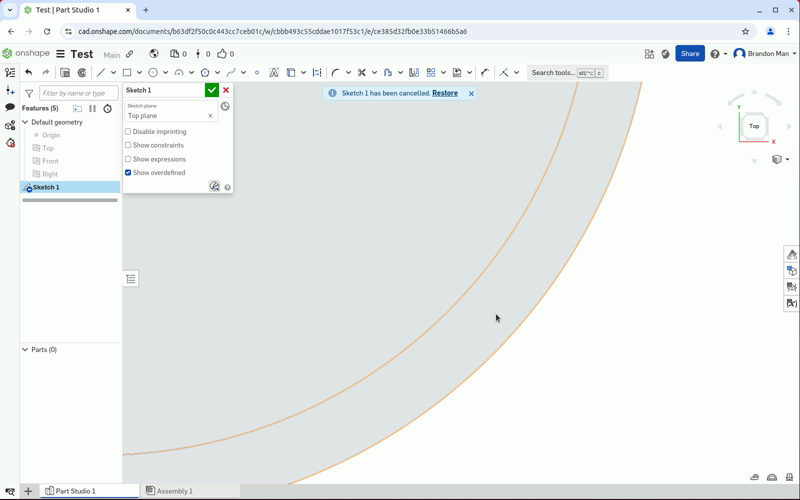
click(496, 313)
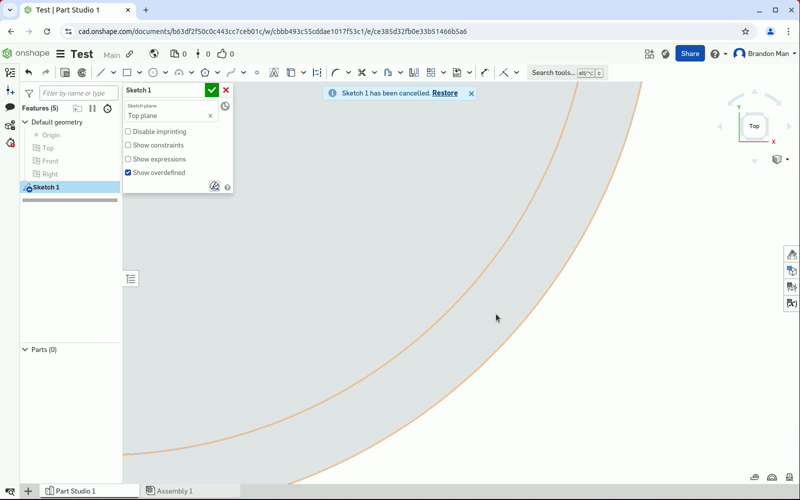
scroll(-6)
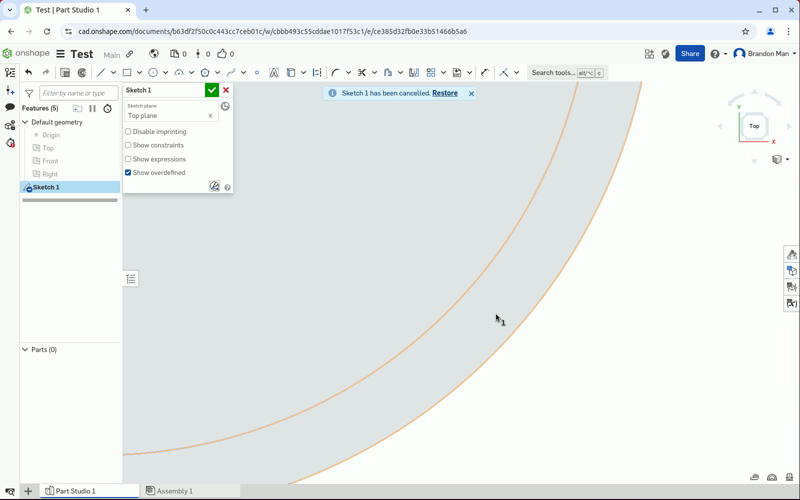
scroll(-6)
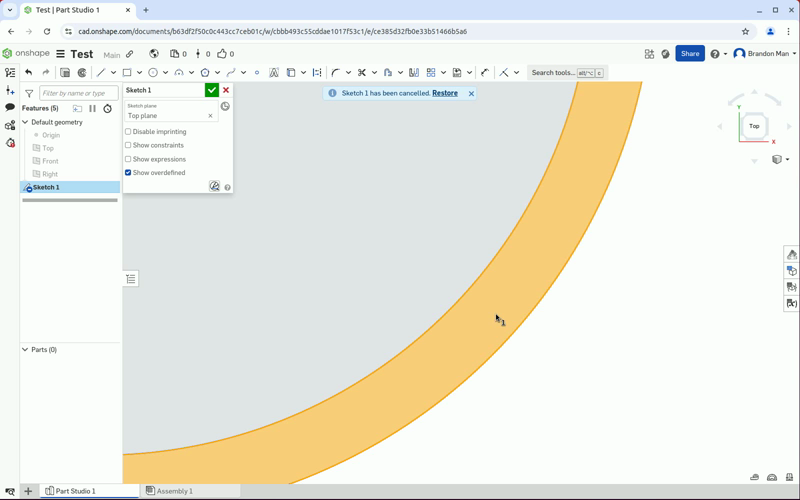
scroll(-6)
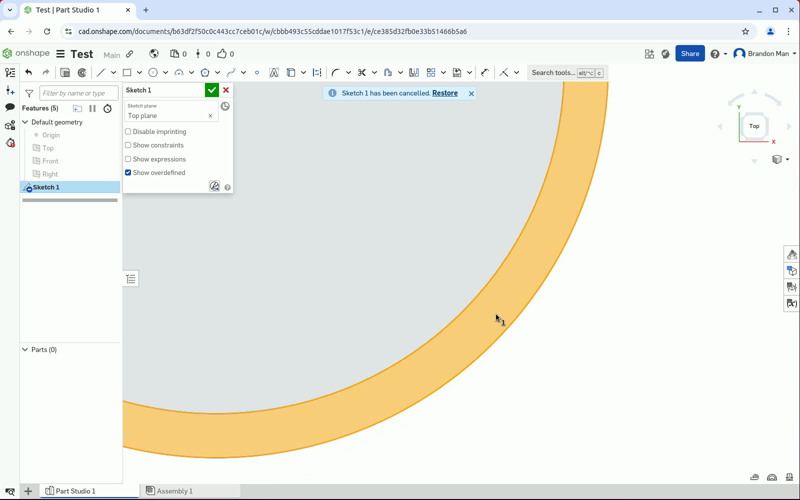
scroll(-6)
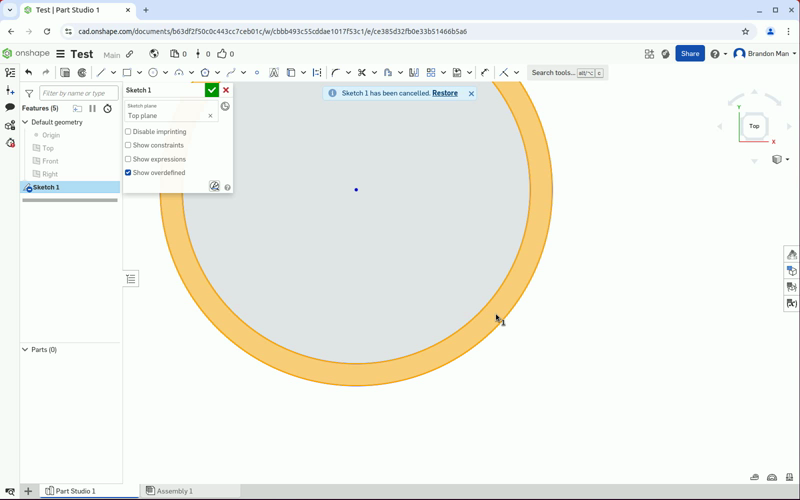
scroll(-6)
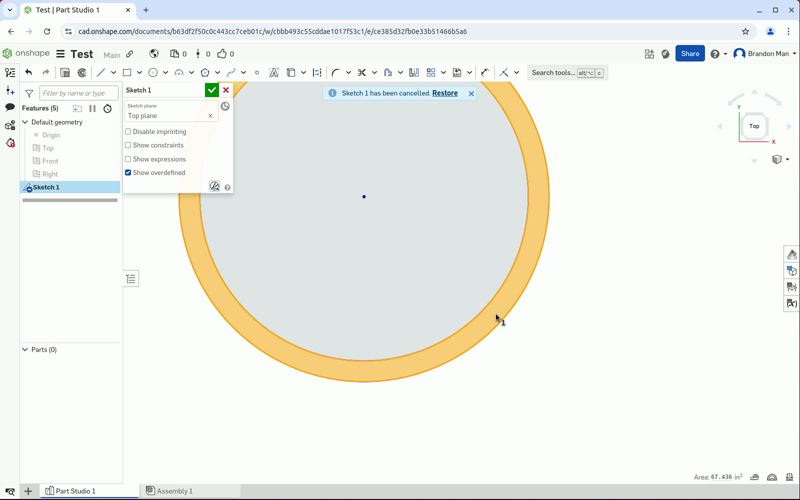
scroll(-6)
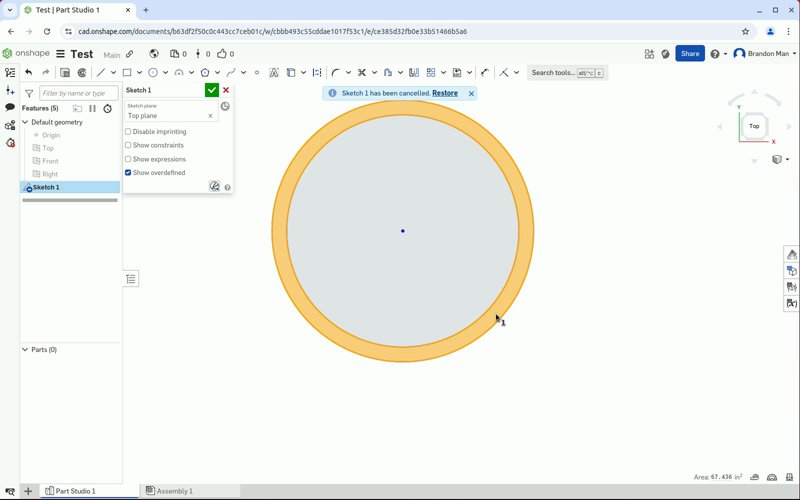
scroll(-6)
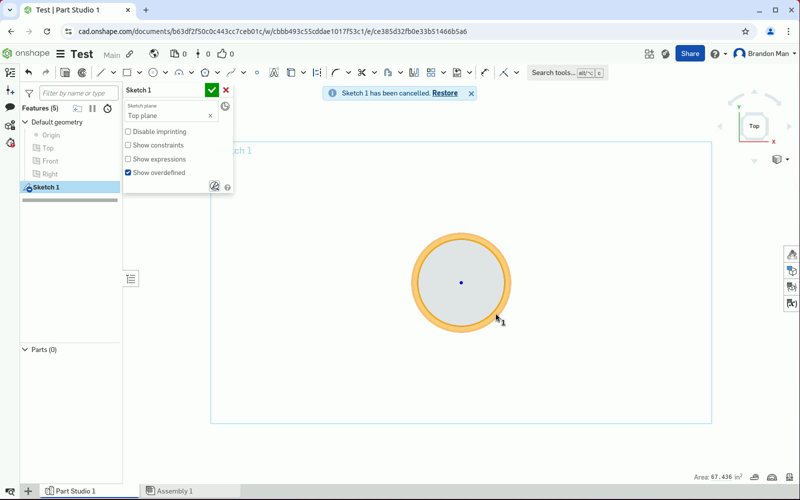
mouse_move(73, 352)
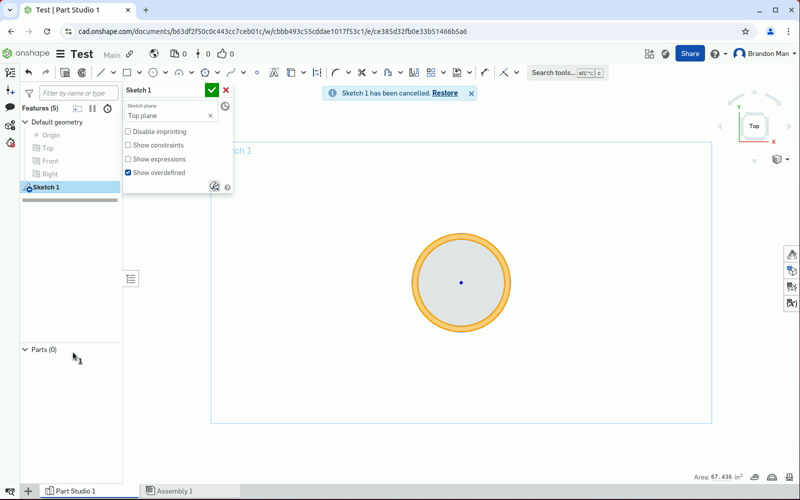
key(shift+y)
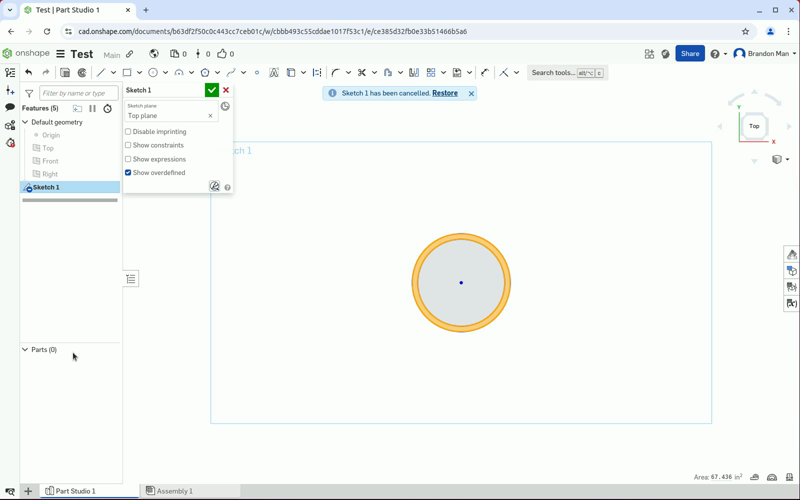
key(shift+e)
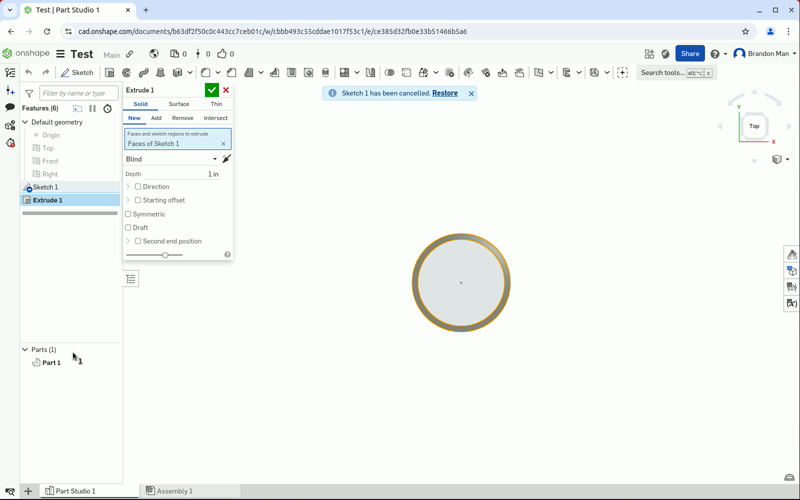
mouse_move(143, 106)
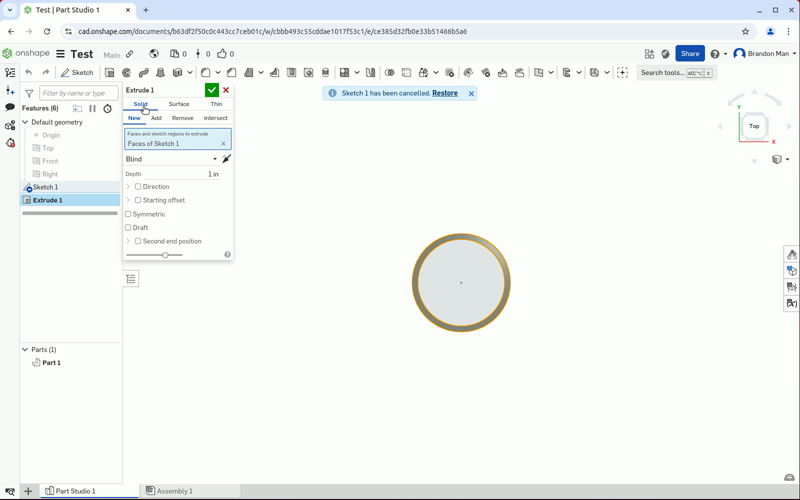
click(143, 106)
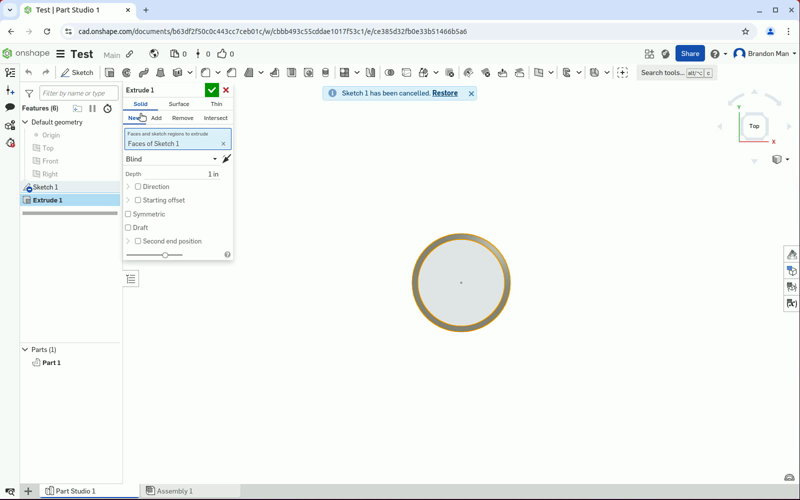
mouse_move(137, 120)
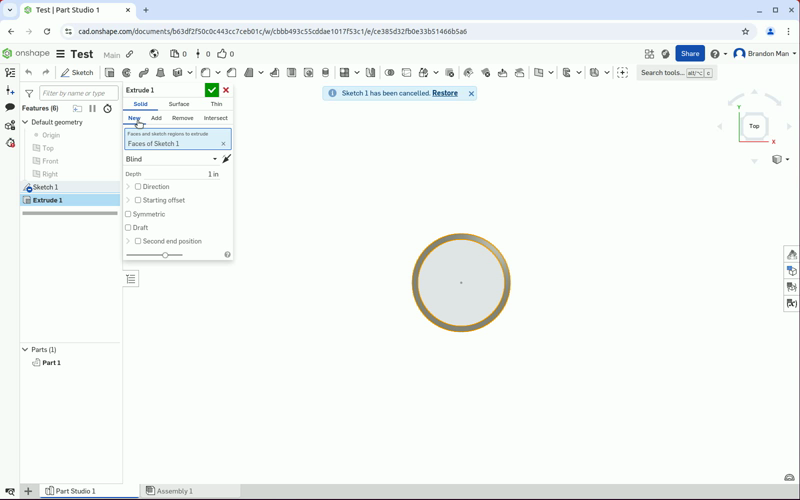
click(137, 120)
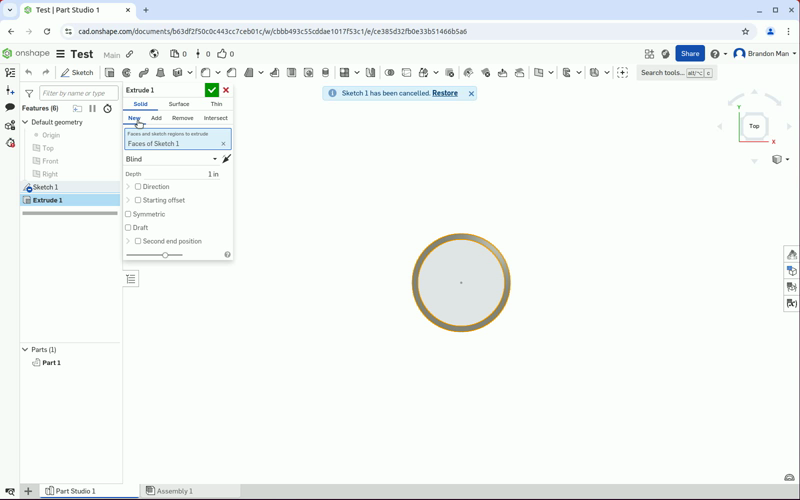
key(tab, 4)
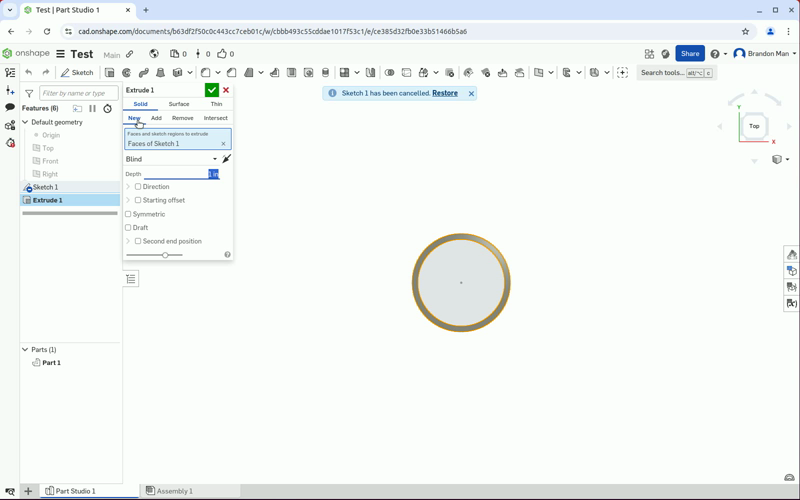
text(0.963)
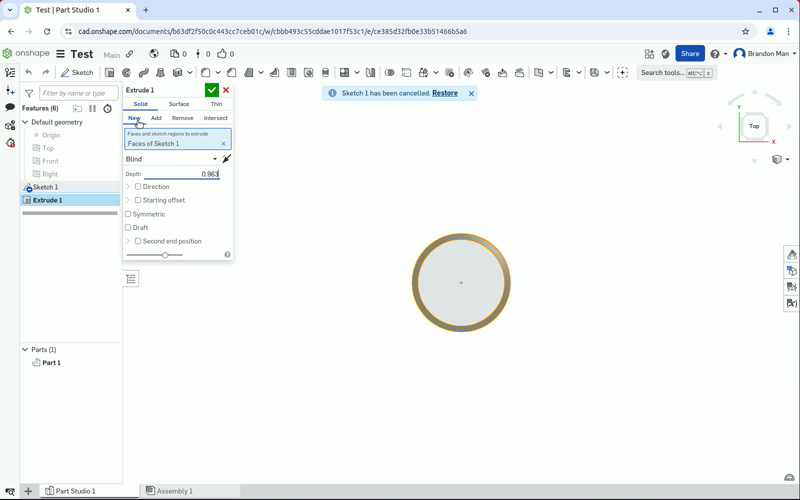
key(enter)
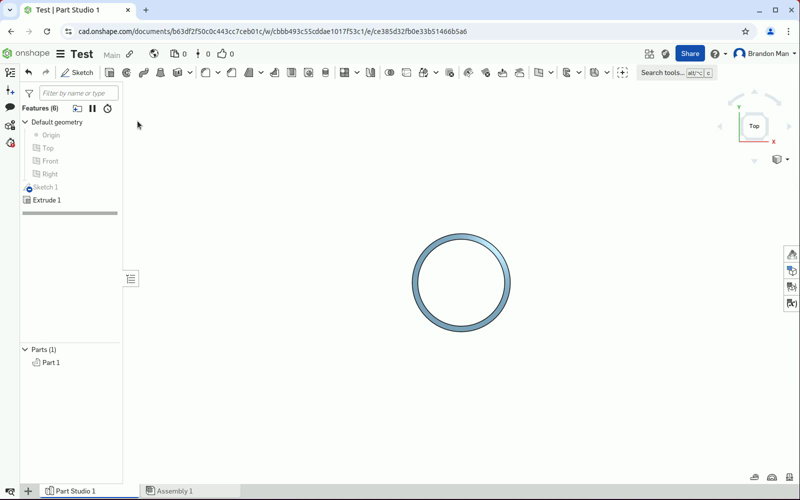
key(shift+h)
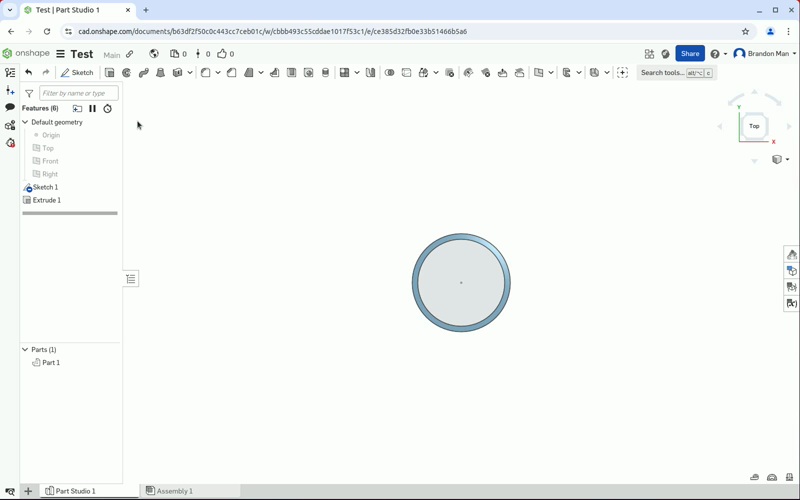
key(shift+h)
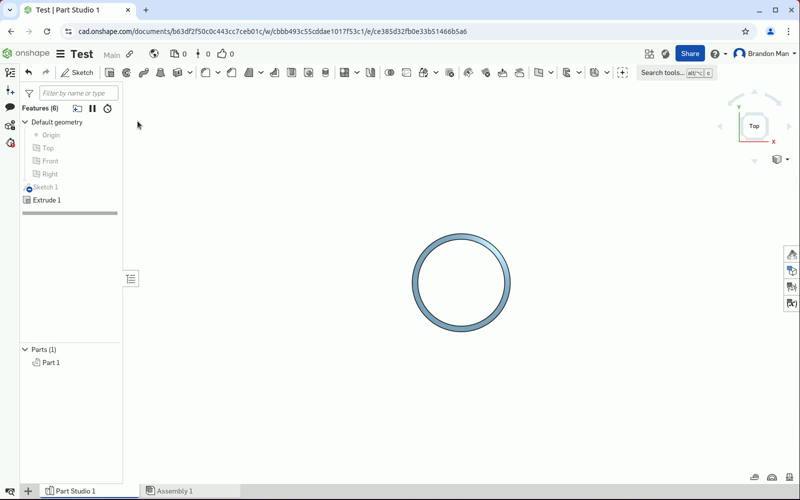
mouse_move(73, 189)
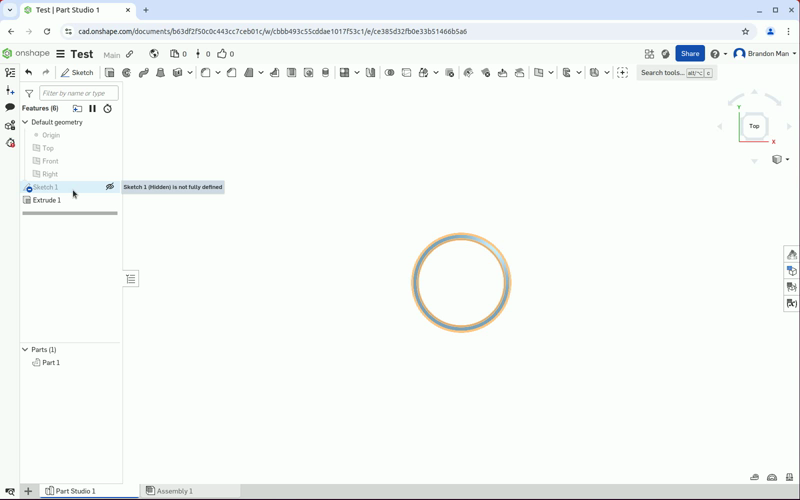
click(73, 189)
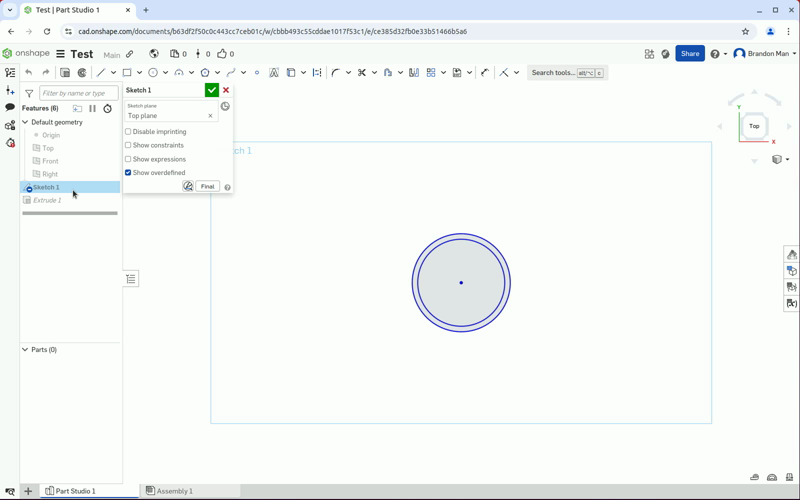
mouse_move(229, 92)
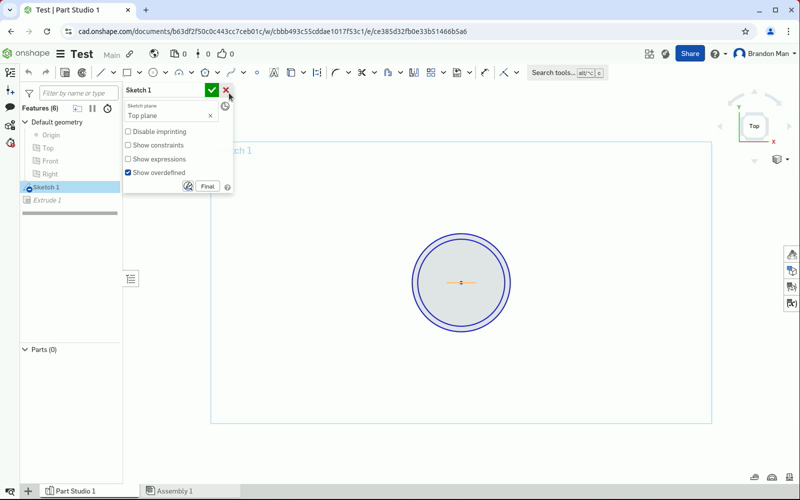
click(229, 92)
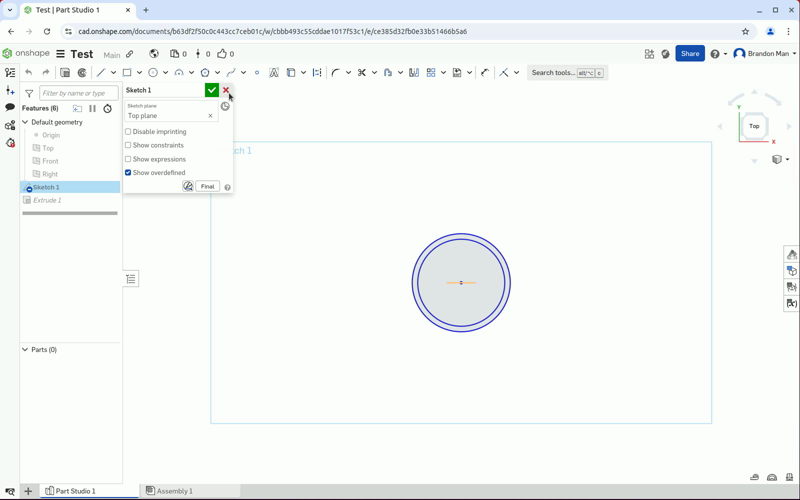
key(shift+s)
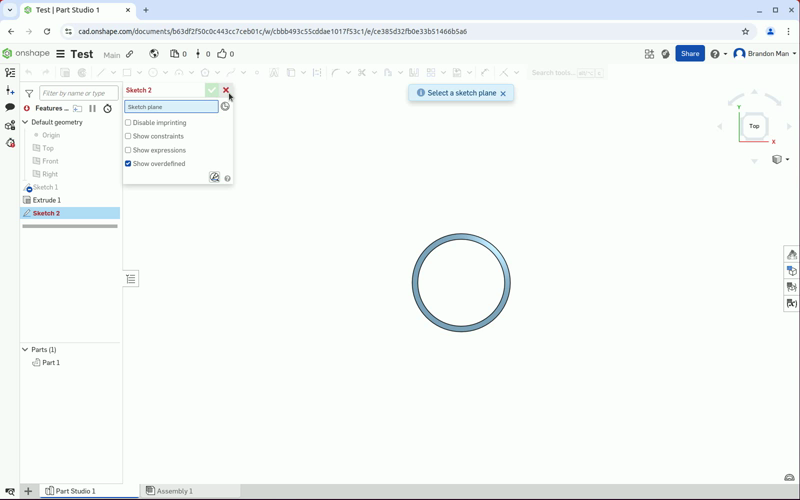
mouse_move(73, 150)
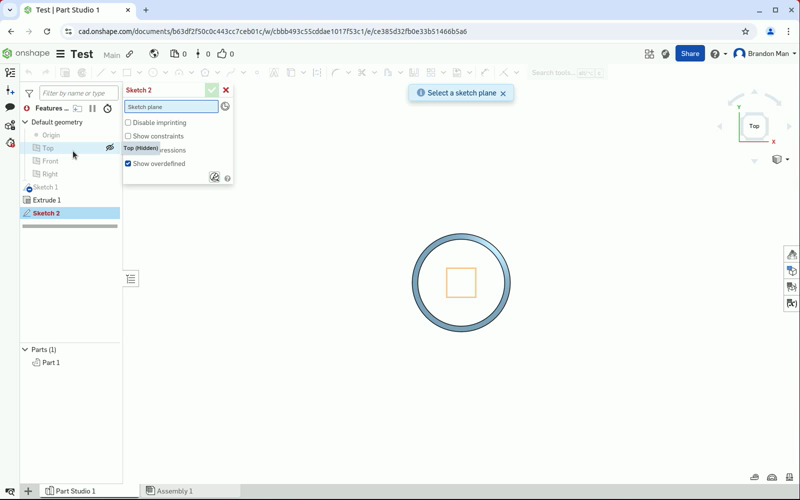
click(73, 150)
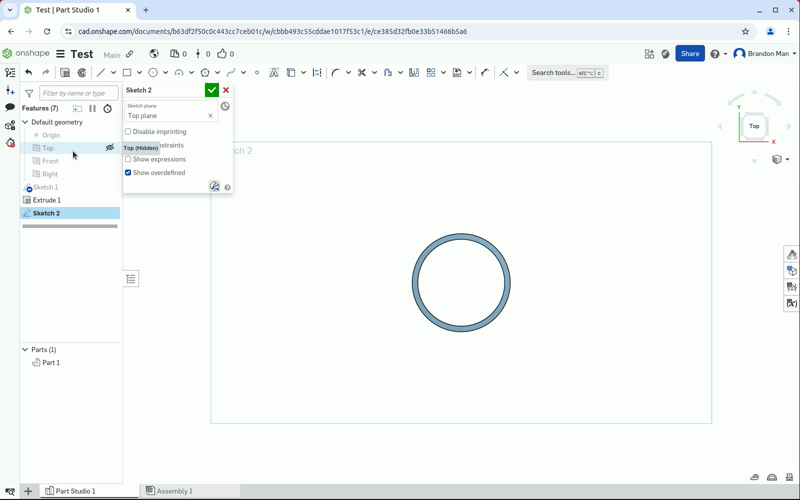
mouse_move(73, 352)
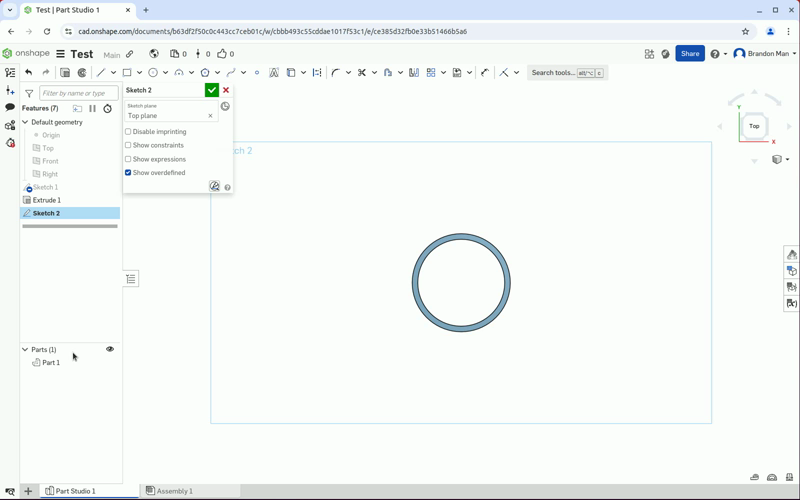
key(y)
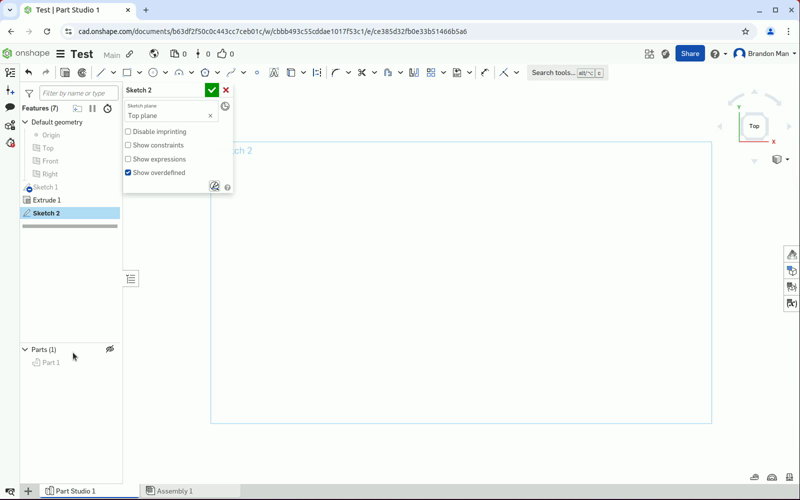
key(c)
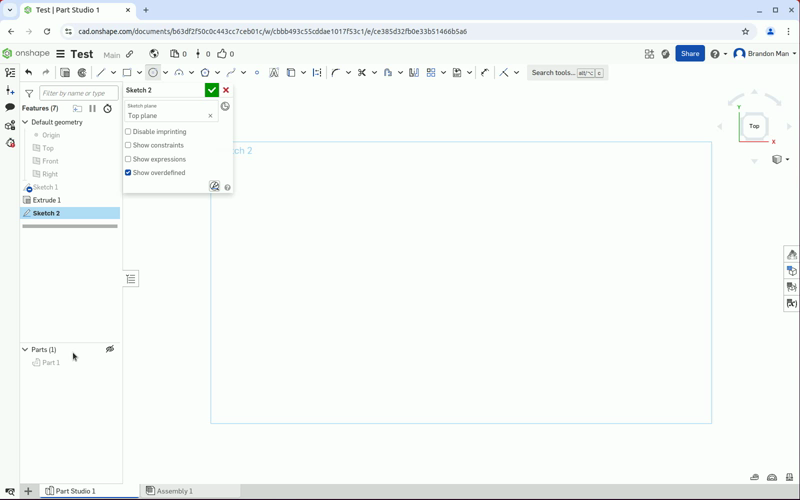
key_down(shift)
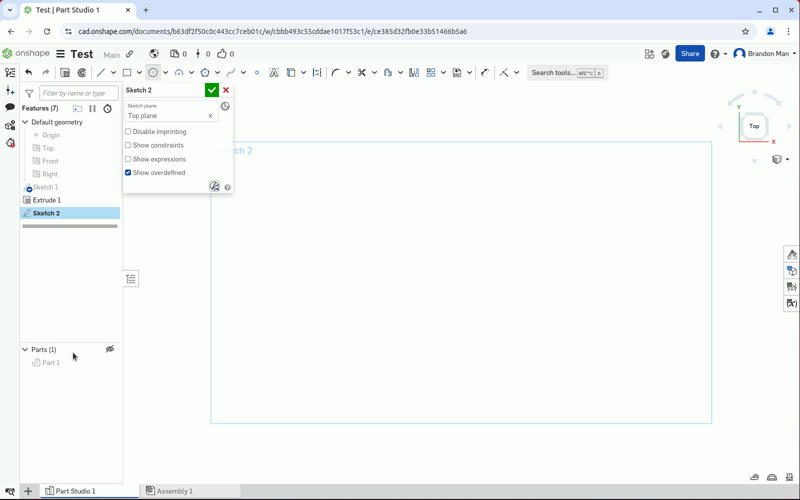
mouse_move(461, 282)
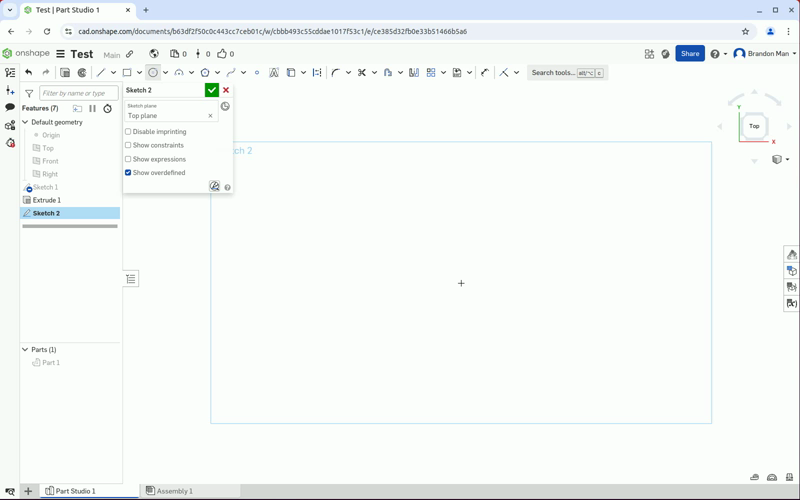
click(461, 282)
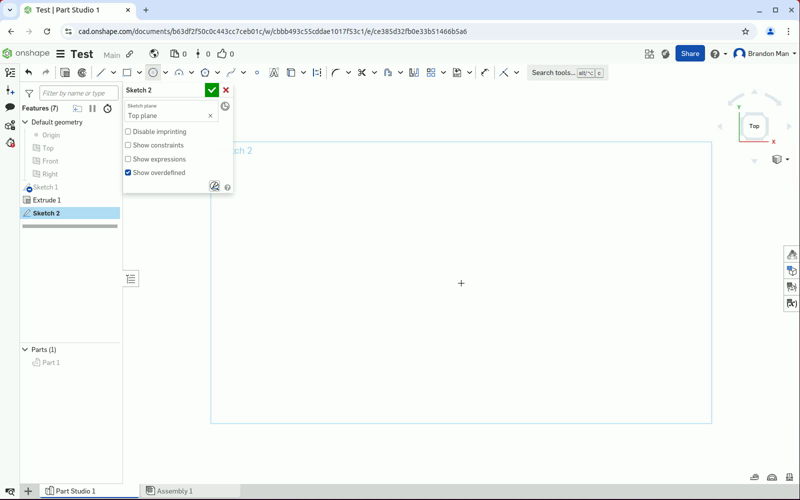
key_up(shift)
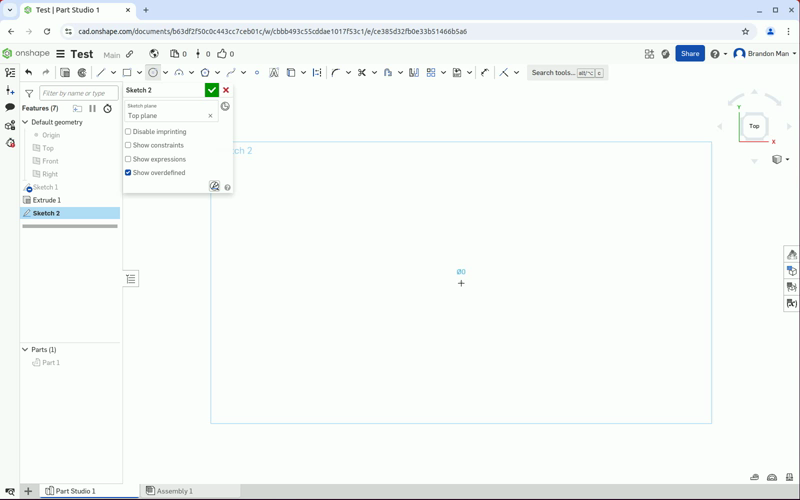
mouse_move(504, 282)
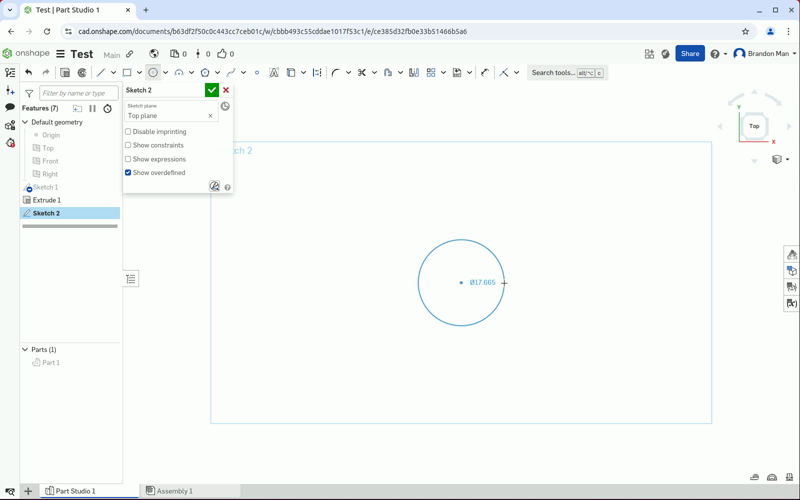
click(504, 282)
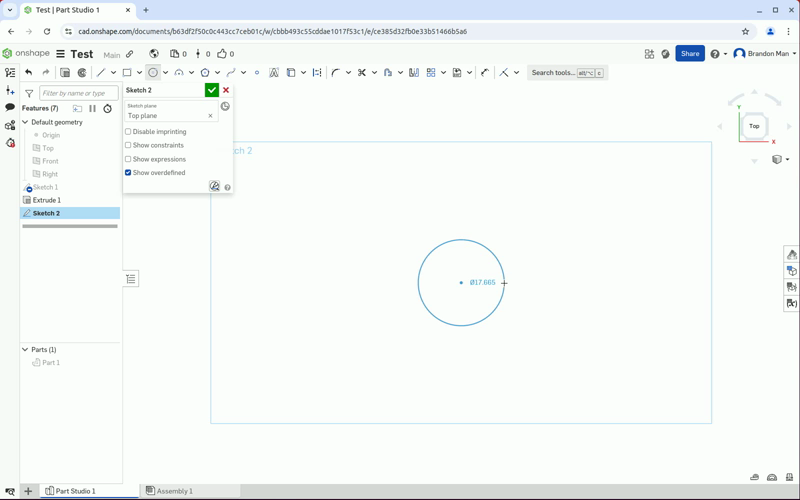
key(esc)
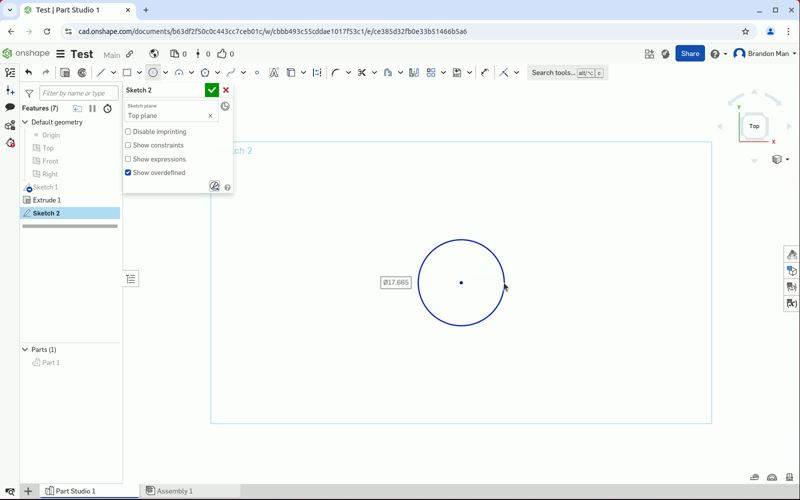
mouse_move(464, 245)
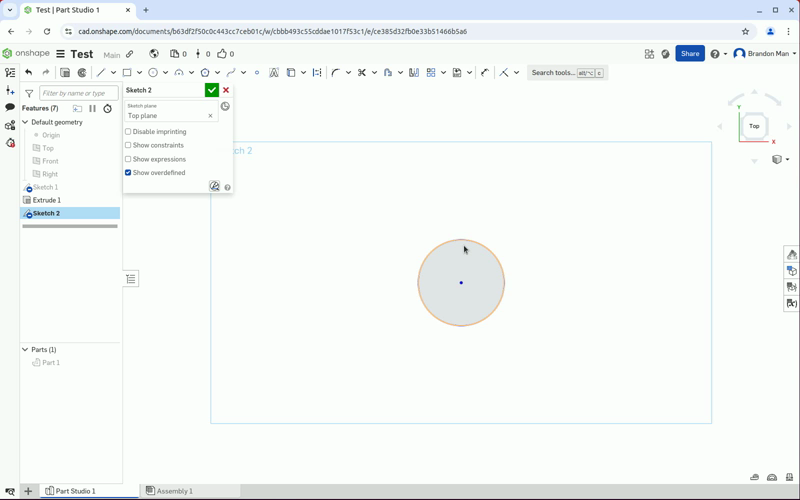
click(464, 245)
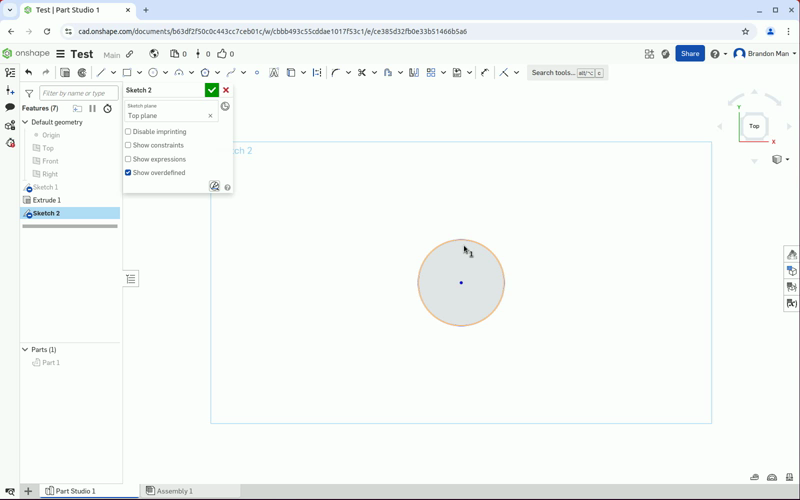
mouse_move(73, 352)
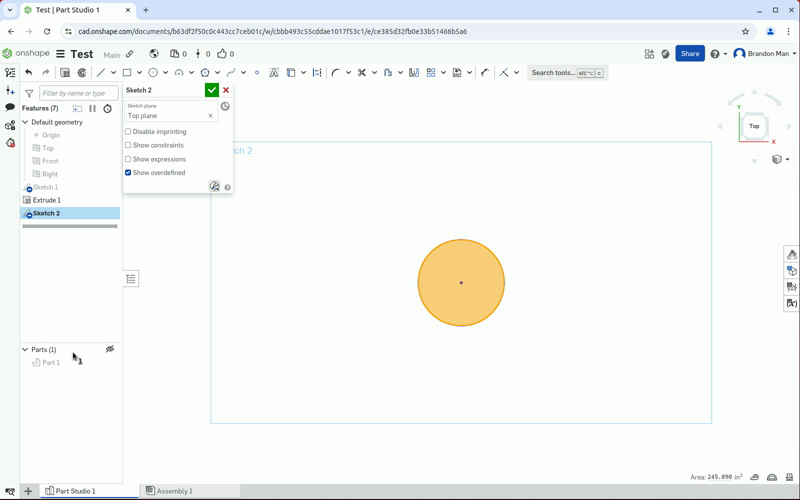
key(shift+y)
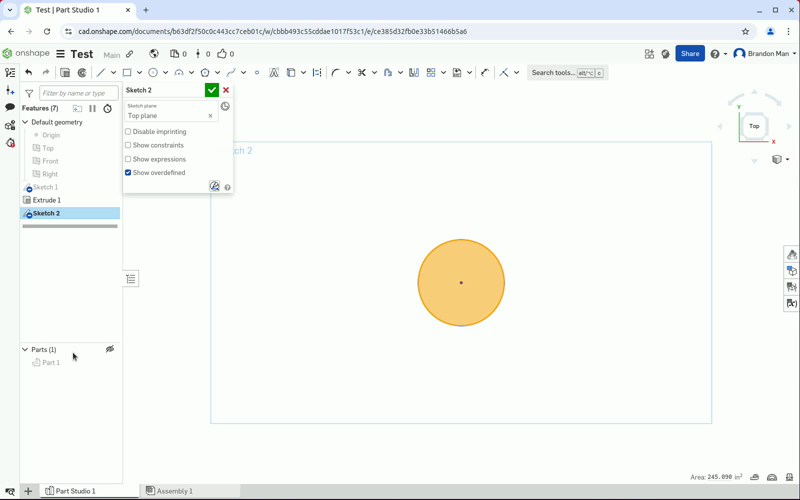
key(shift+e)
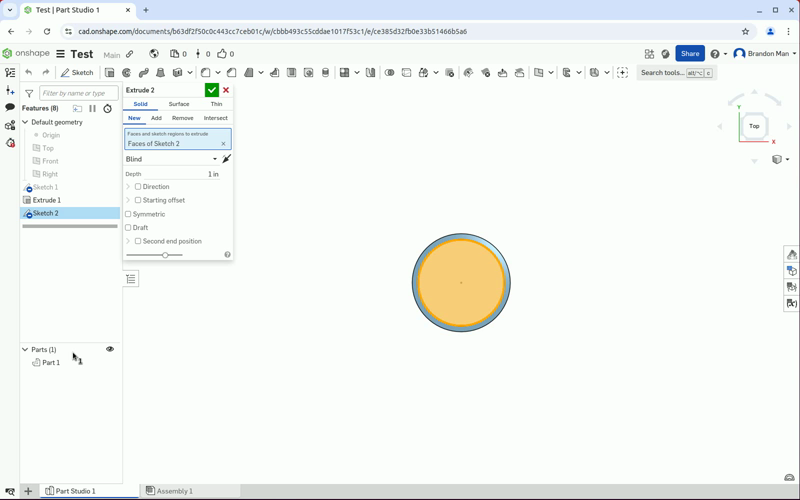
mouse_move(143, 106)
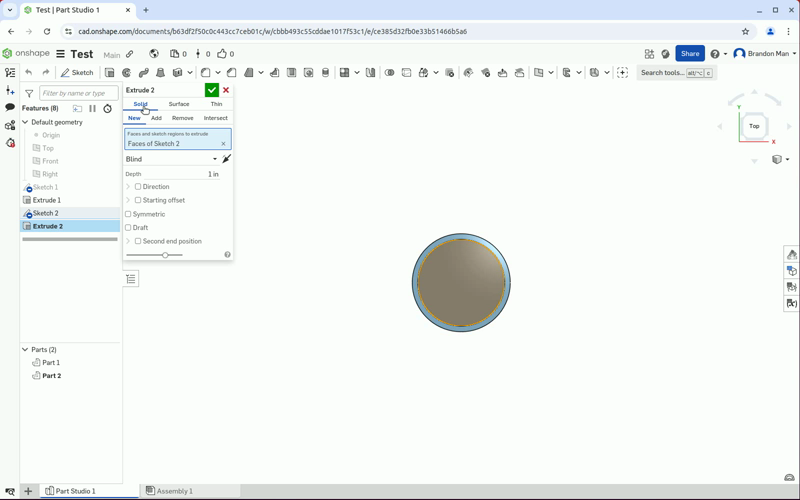
click(143, 106)
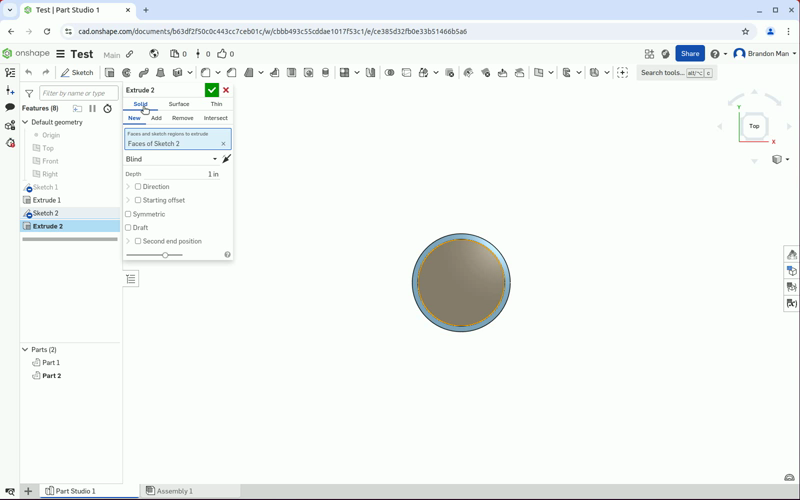
mouse_move(137, 120)
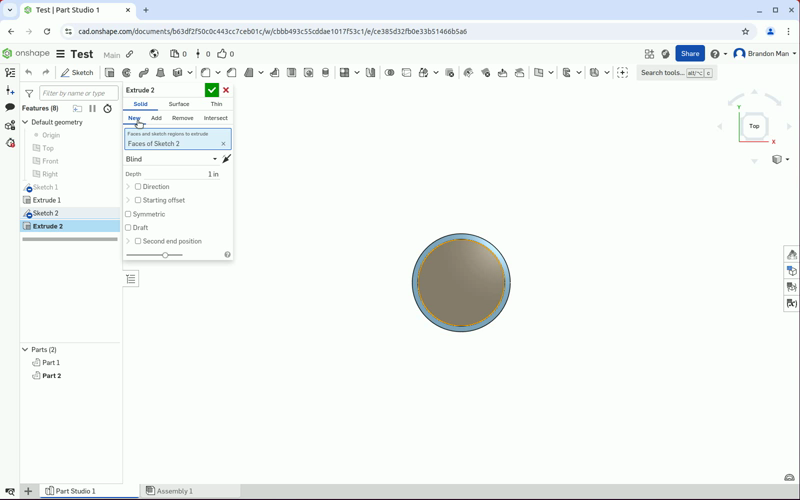
click(137, 120)
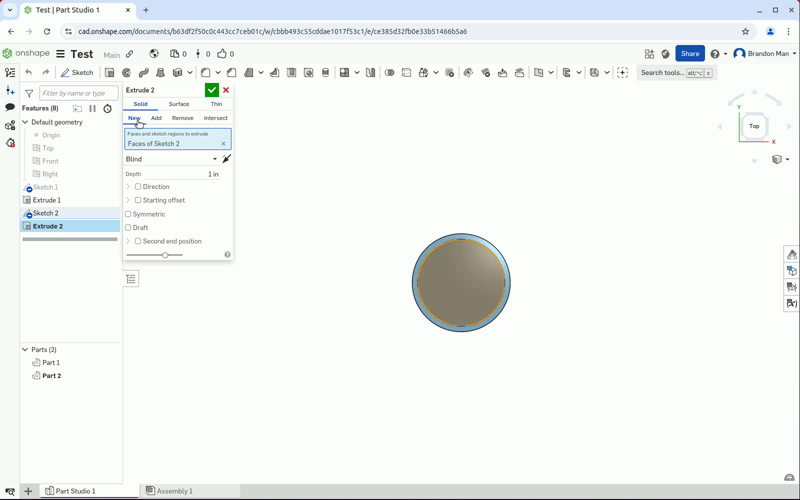
key(tab, 4)
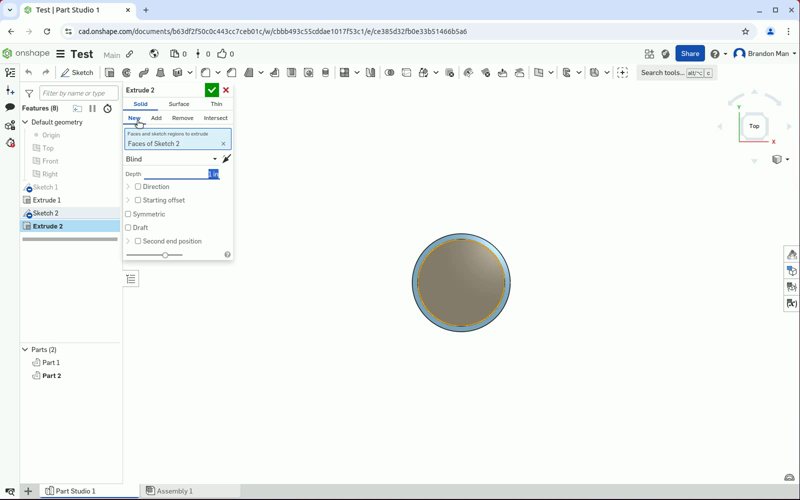
text(0.963)
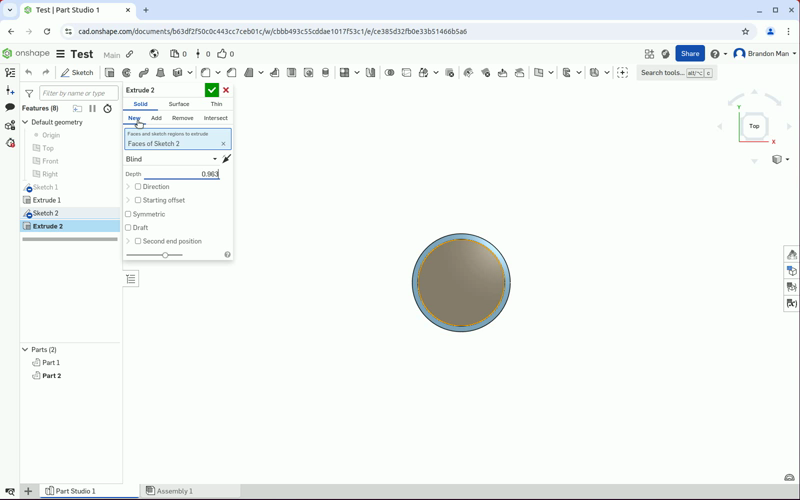
key(enter)
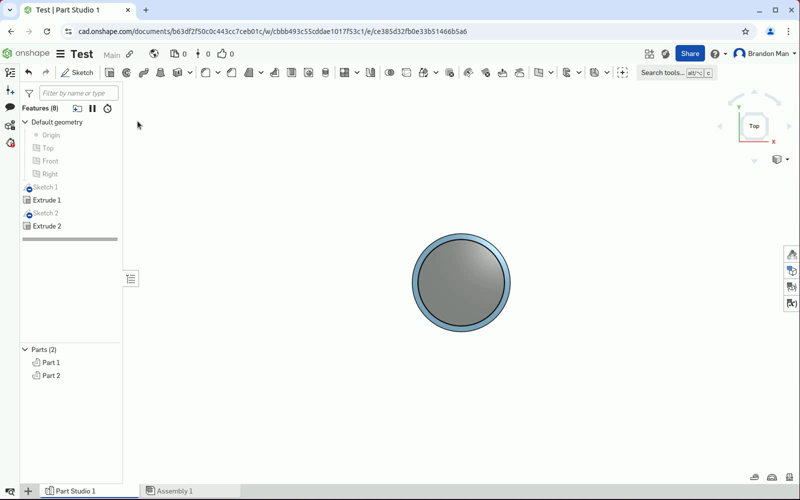
key(shift+h)
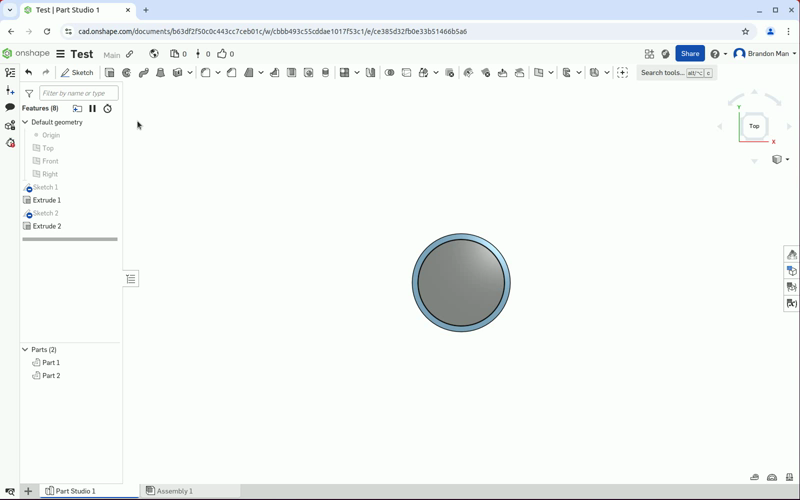
key(shift+h)
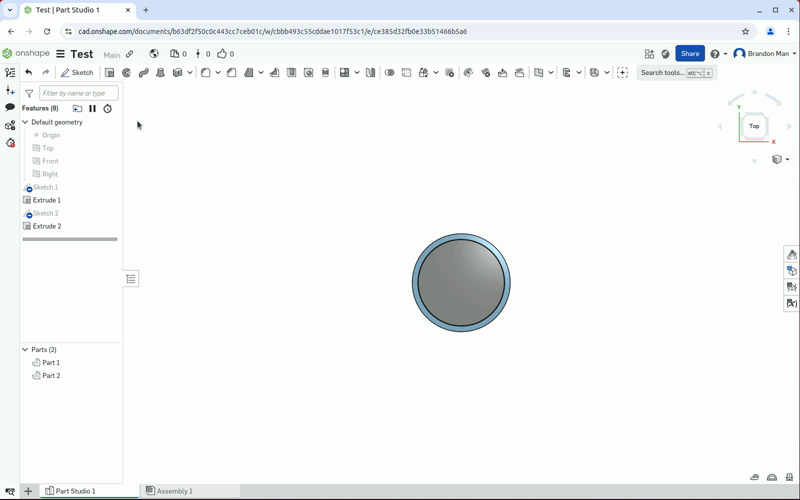
mouse_move(73, 189)
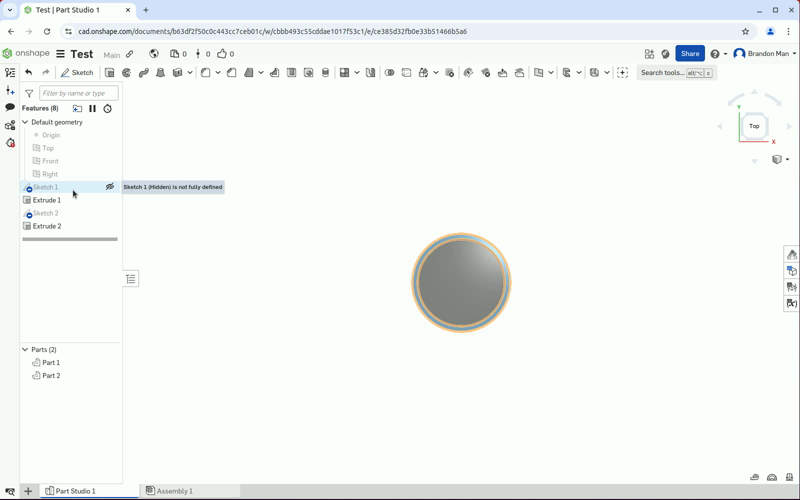
click(73, 189)
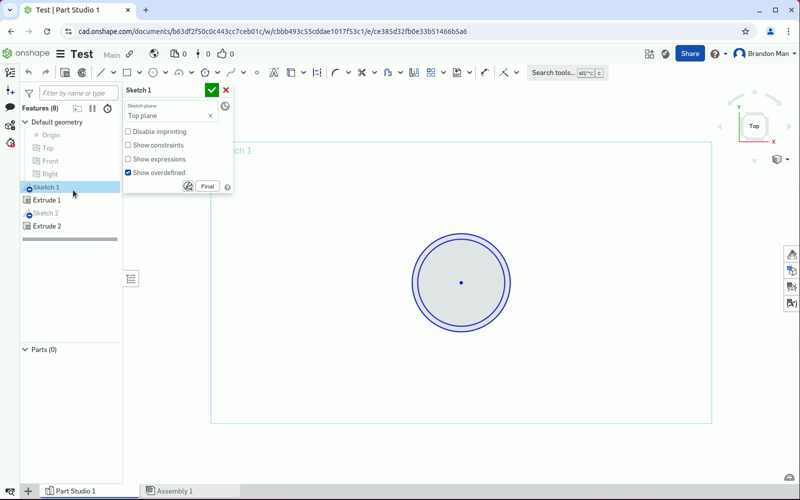
mouse_move(229, 92)
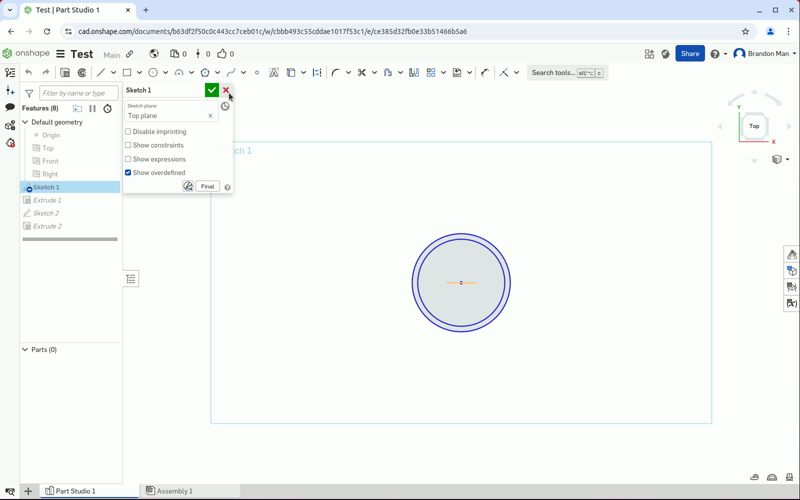
click(229, 92)
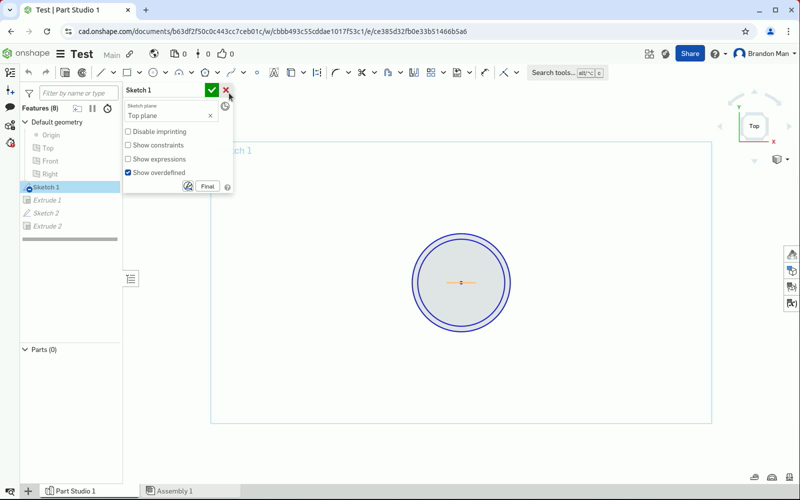
key(shift+s)
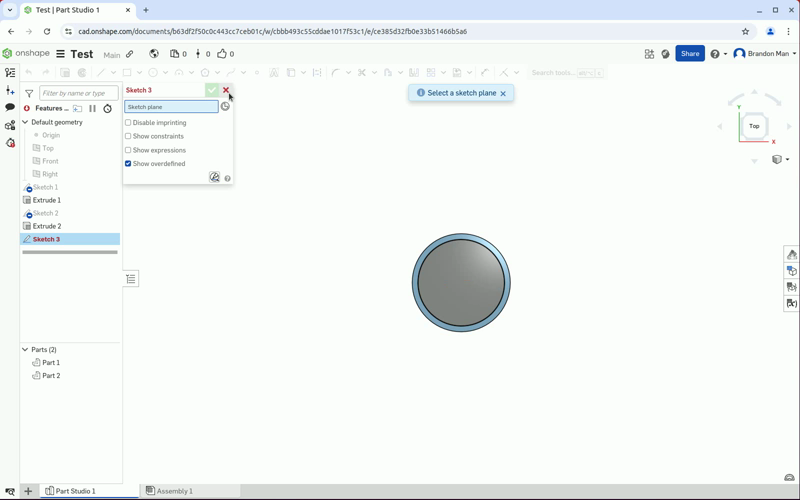
mouse_move(73, 150)
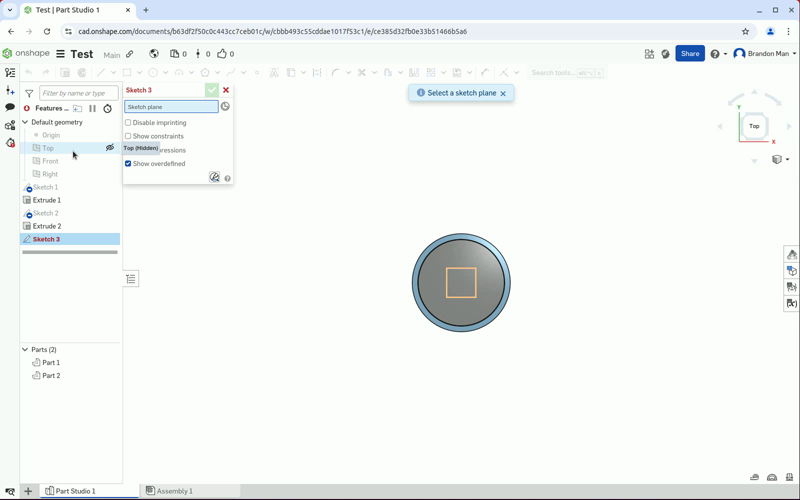
click(73, 150)
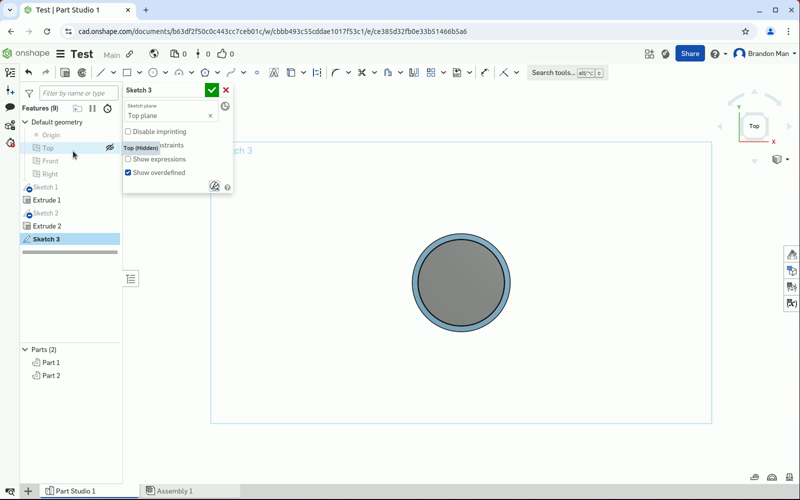
mouse_move(73, 352)
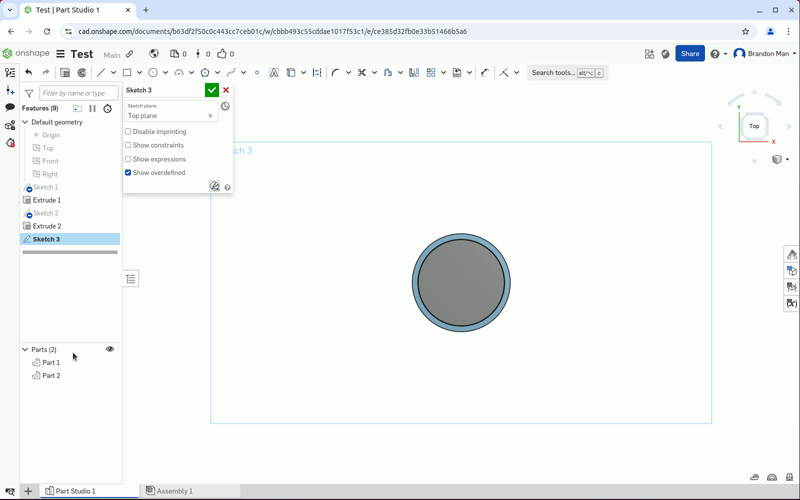
key(y)
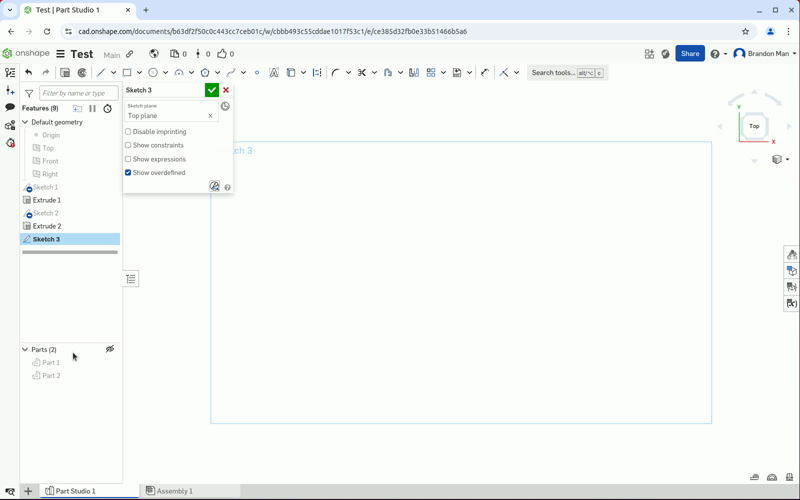
key(c)
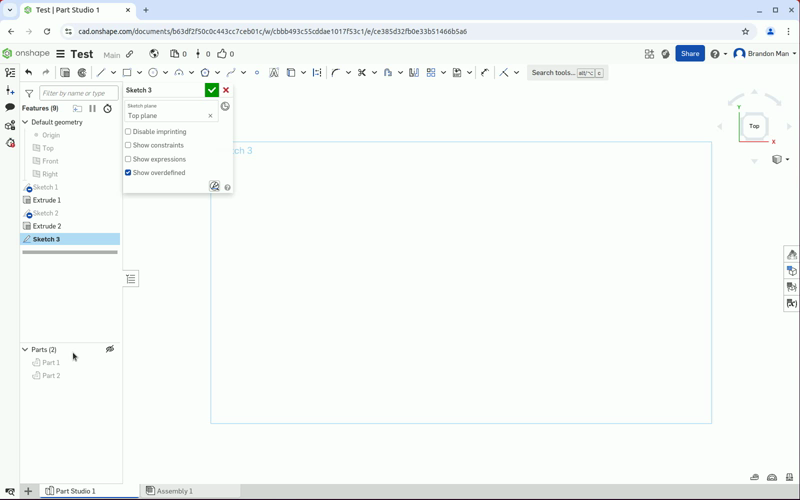
key_down(shift)
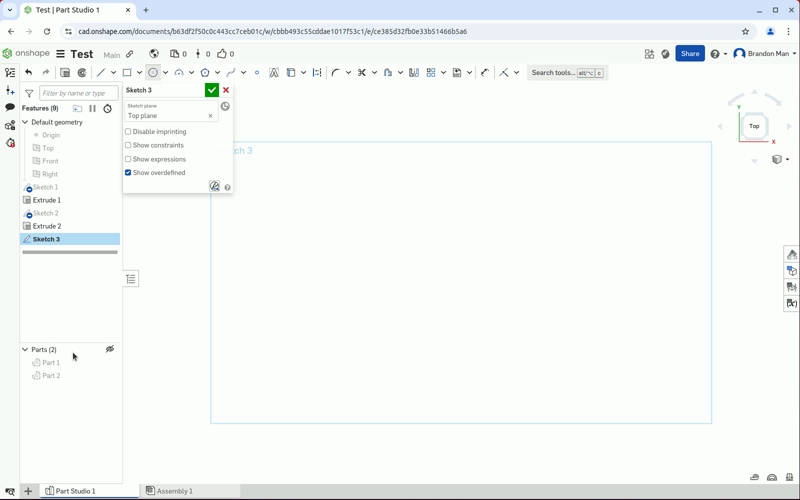
mouse_move(461, 282)
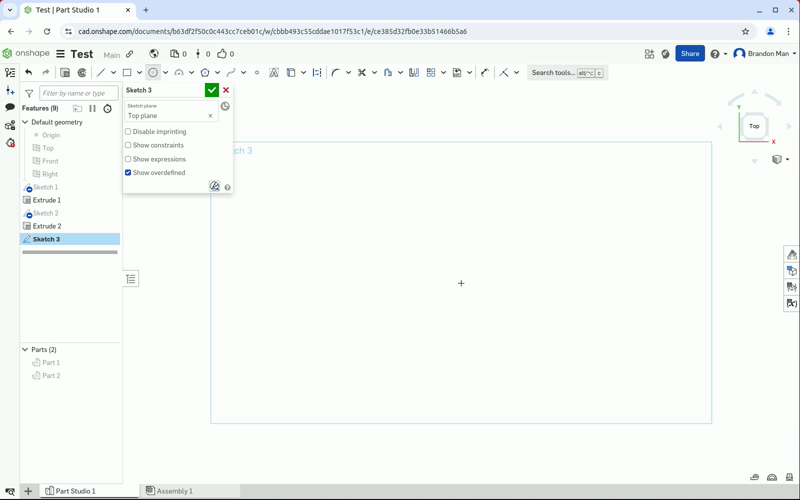
click(461, 282)
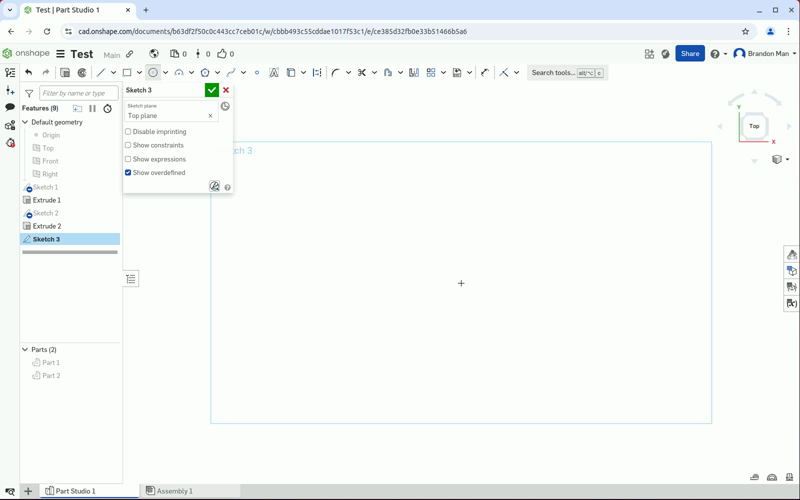
key_up(shift)
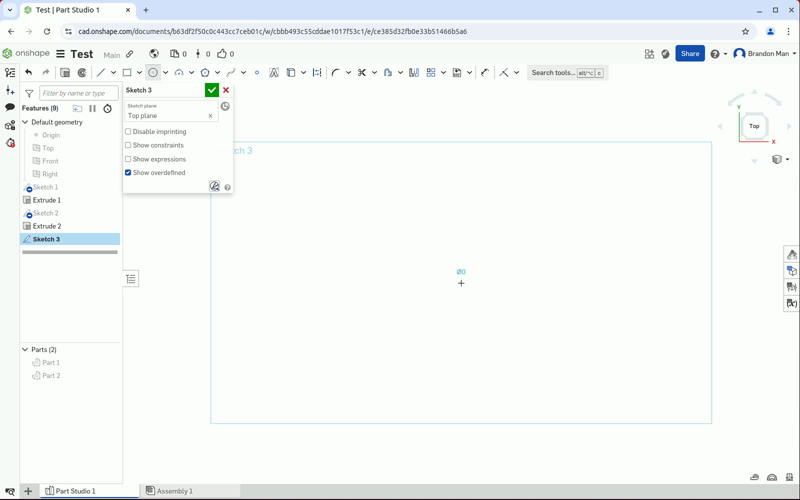
mouse_move(510, 282)
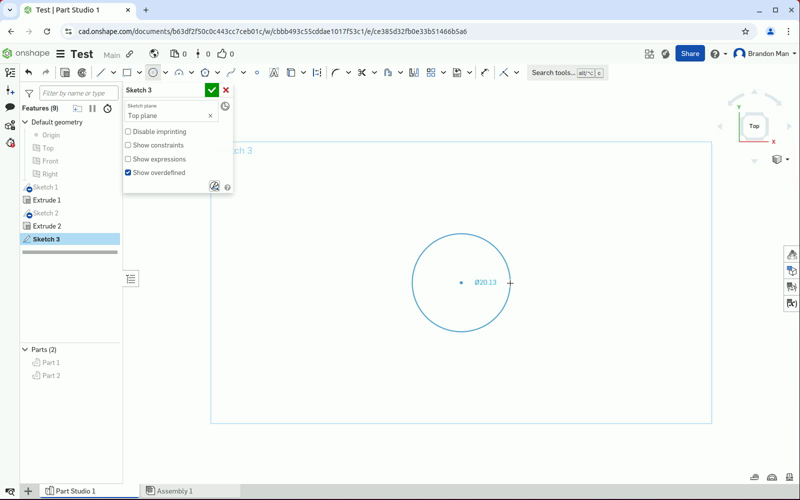
click(510, 282)
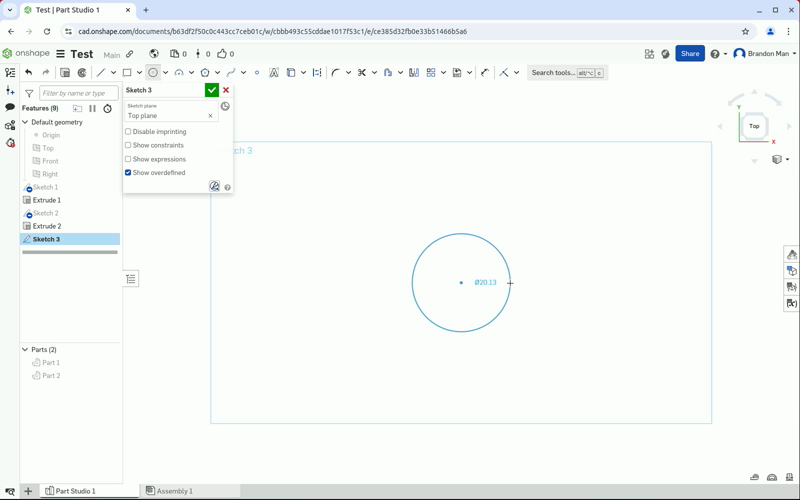
key(esc)
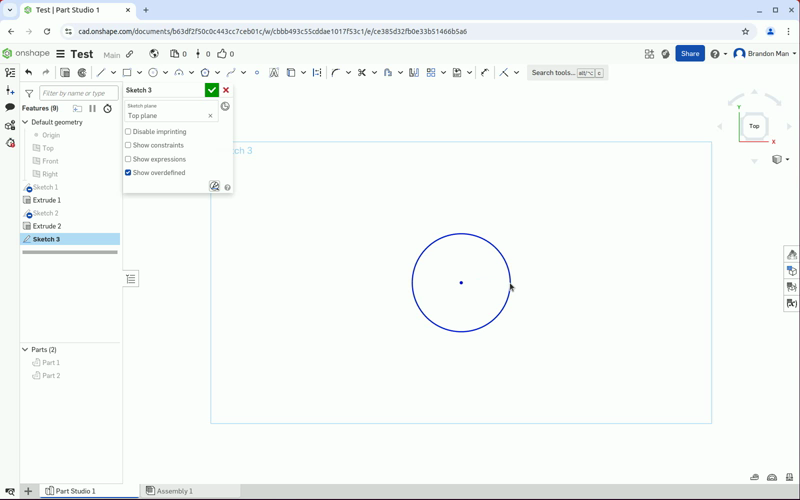
key(c)
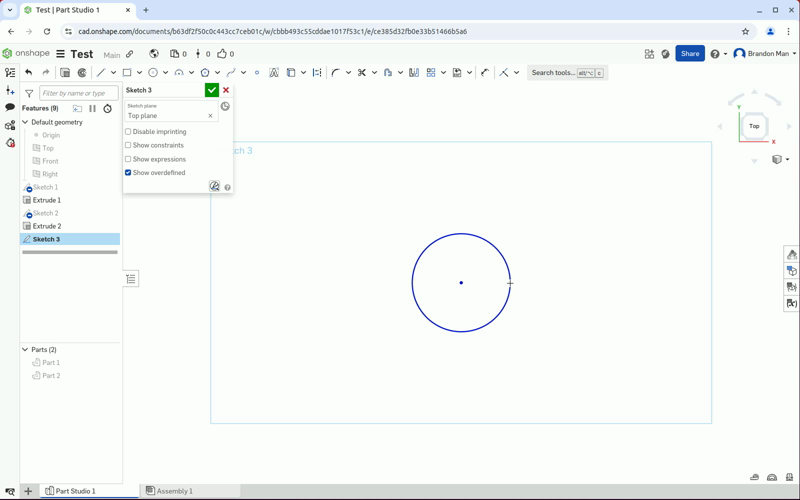
key_down(shift)
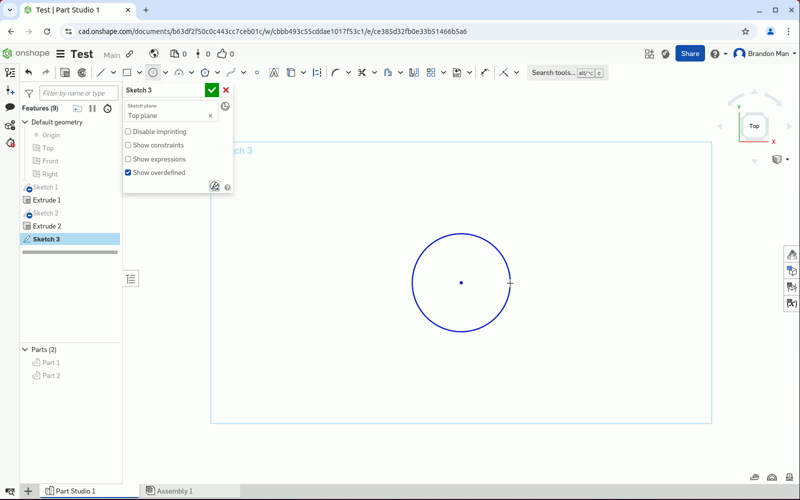
mouse_move(461, 282)
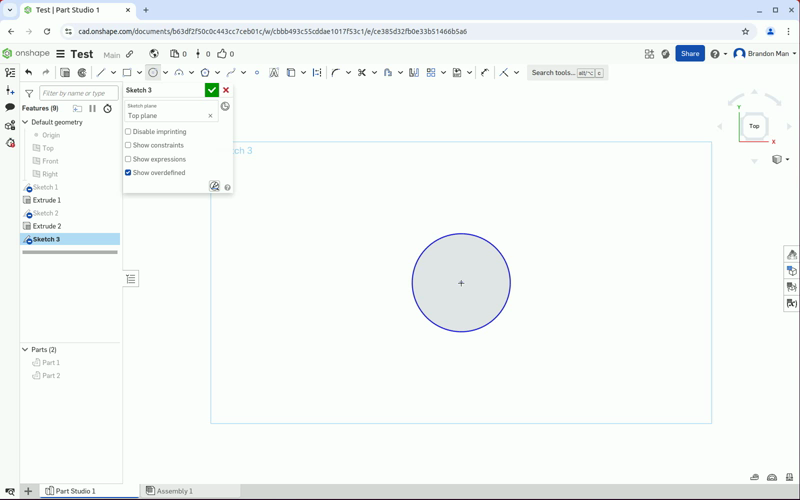
click(461, 282)
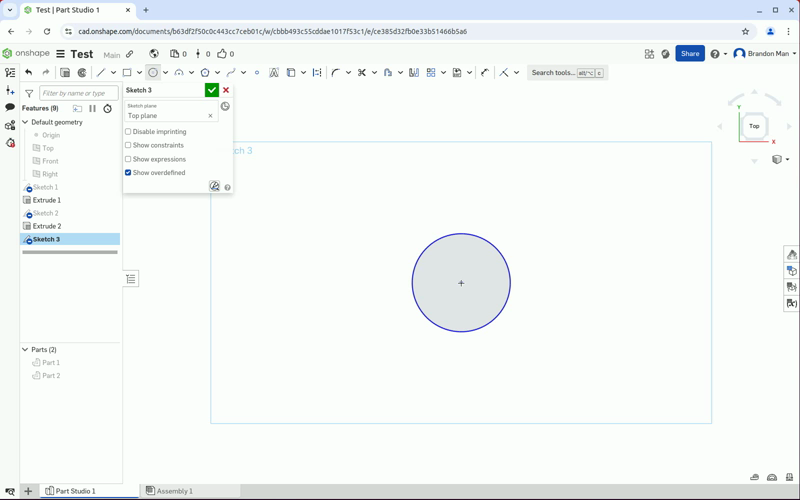
key_up(shift)
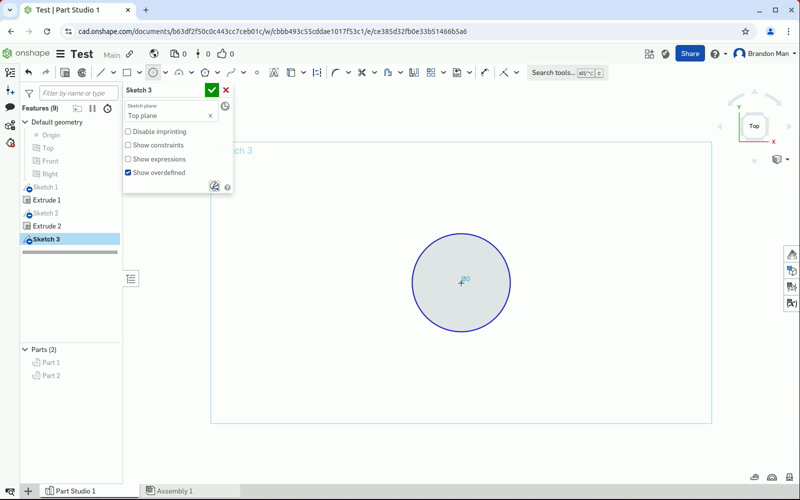
mouse_move(504, 282)
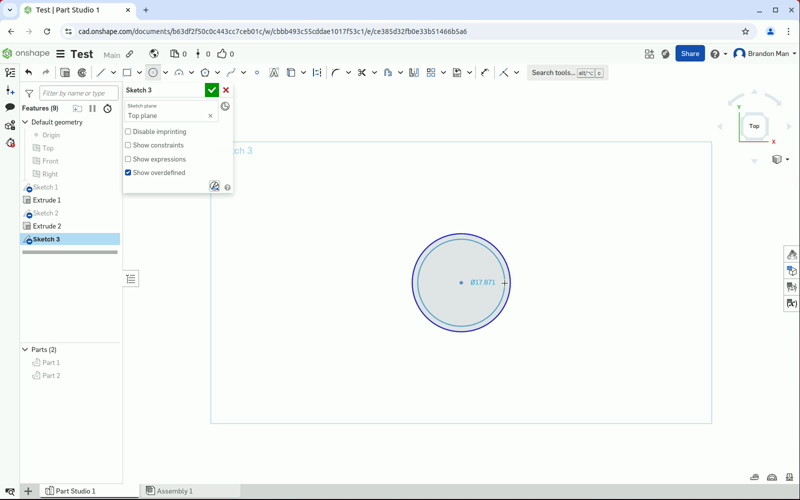
click(504, 282)
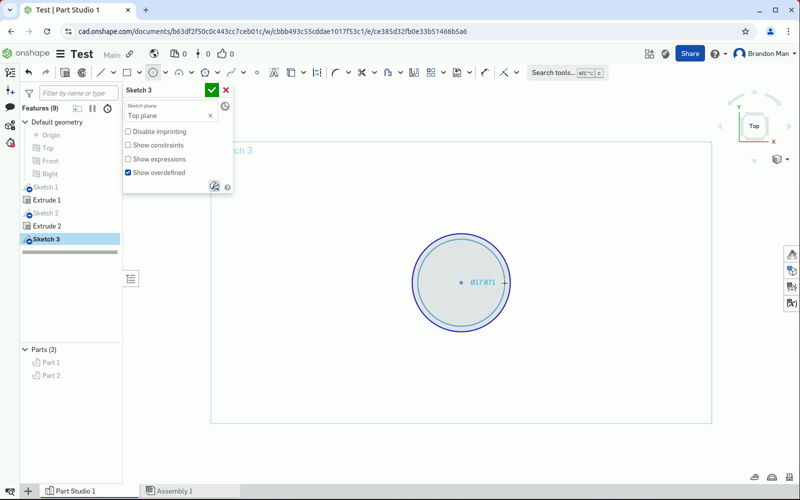
key(esc)
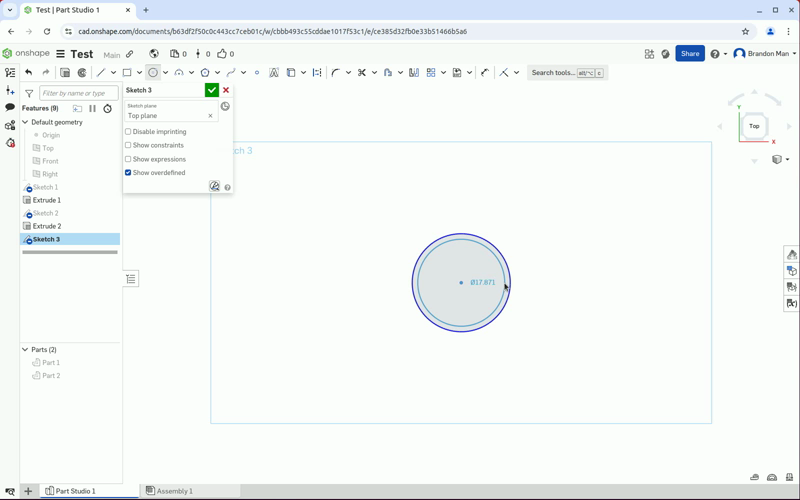
mouse_move(479, 325)
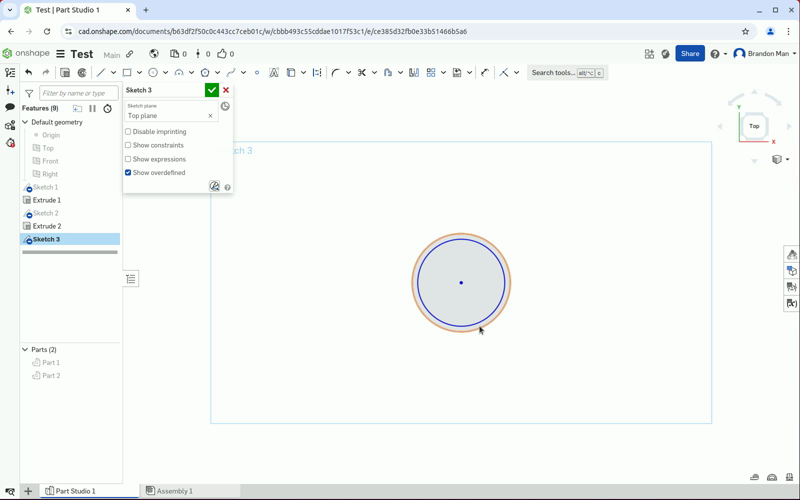
scroll(6)
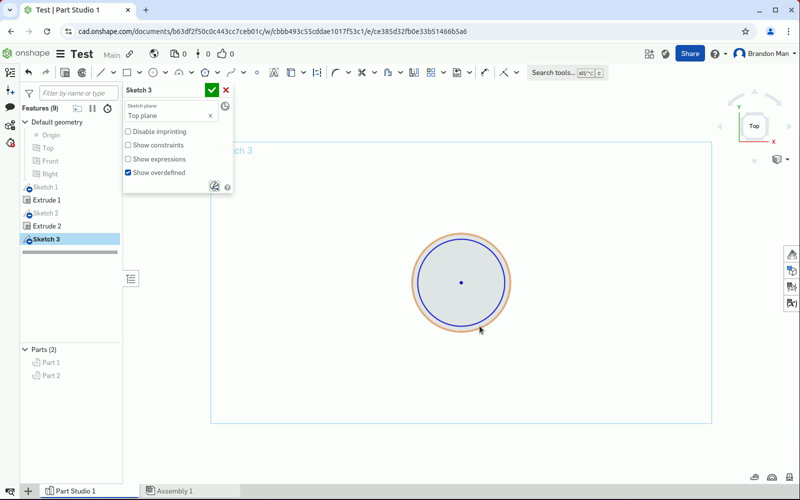
scroll(6)
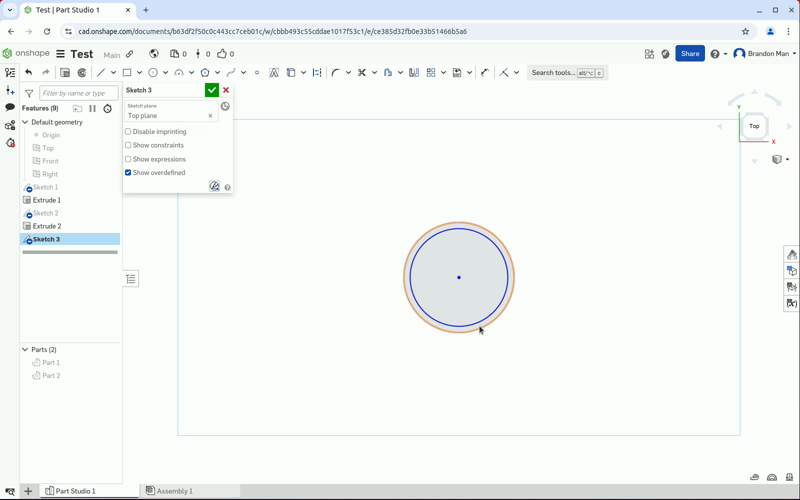
scroll(6)
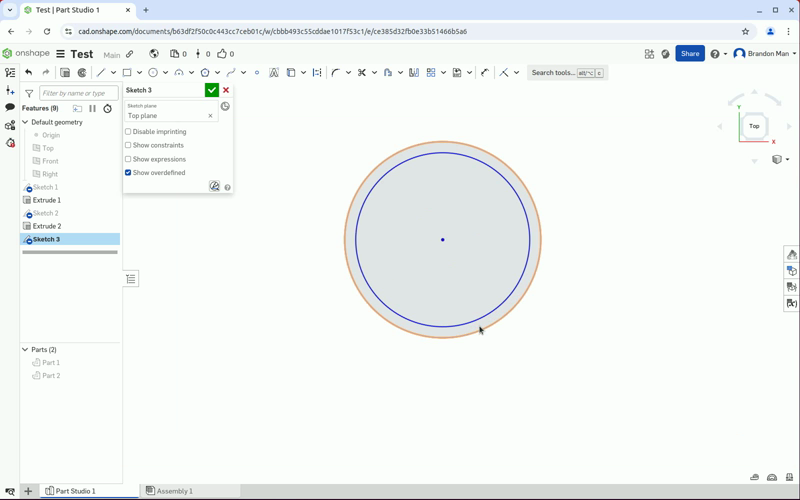
scroll(6)
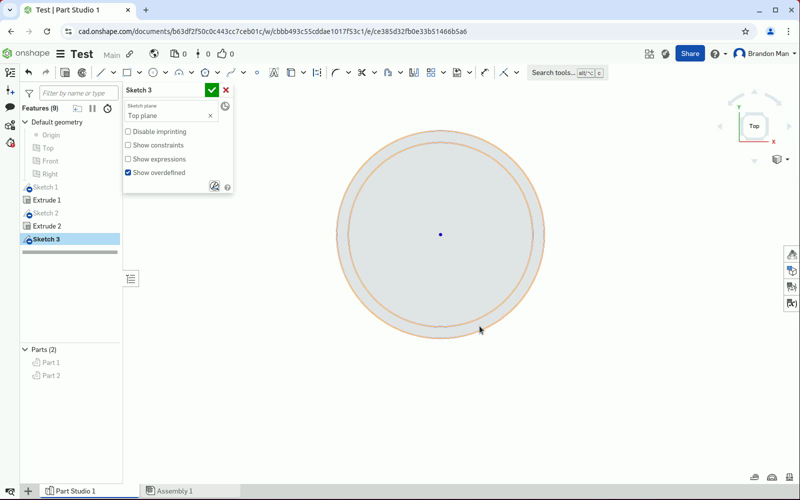
scroll(6)
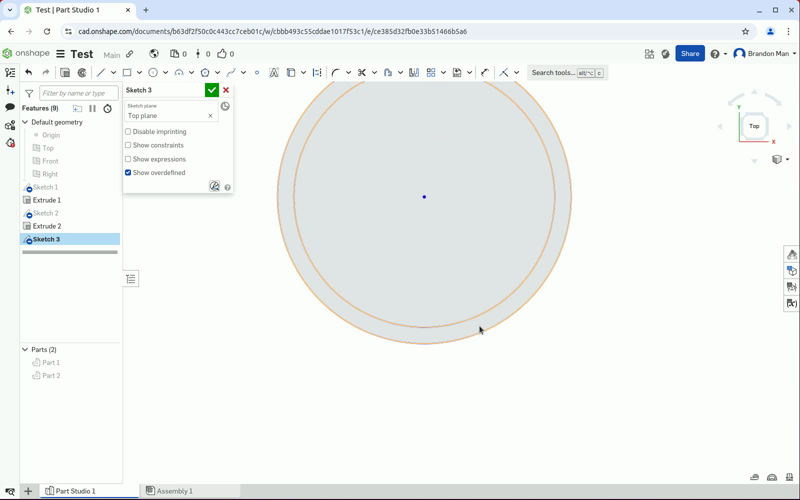
scroll(6)
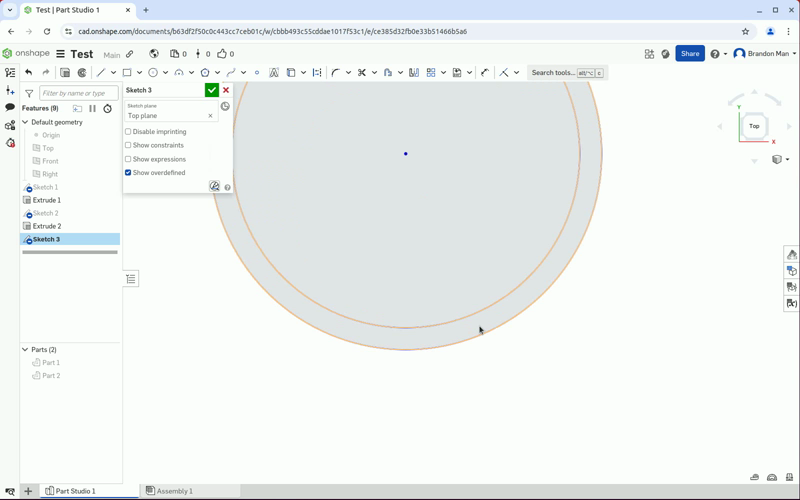
scroll(6)
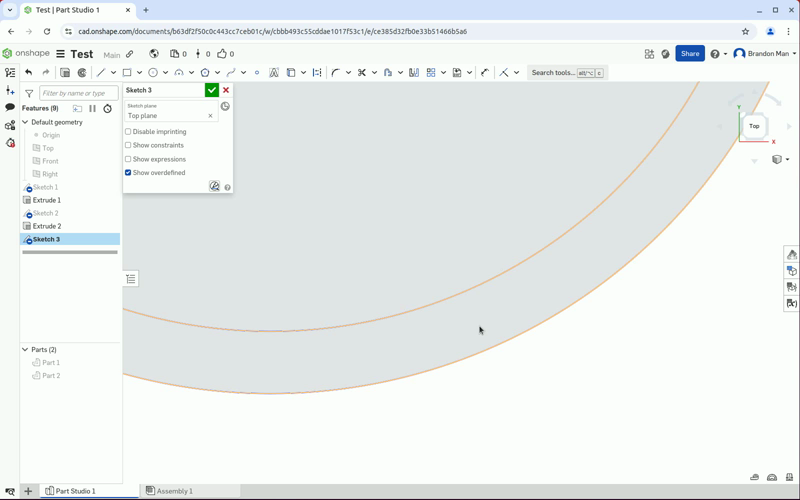
click(479, 325)
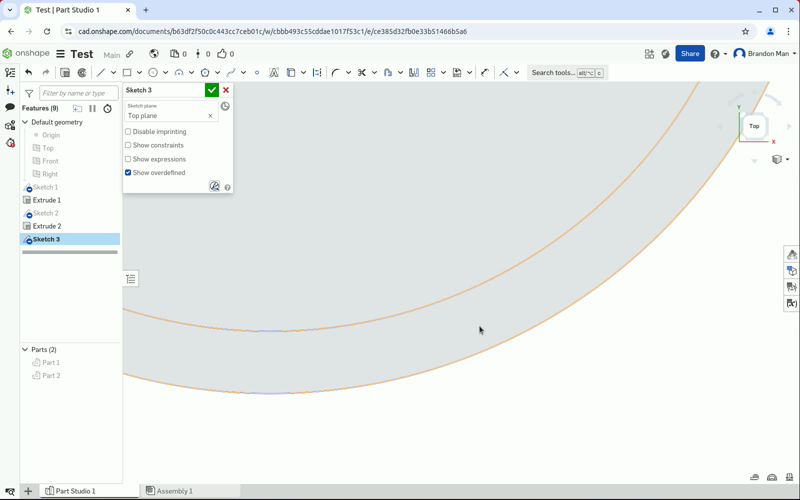
scroll(-6)
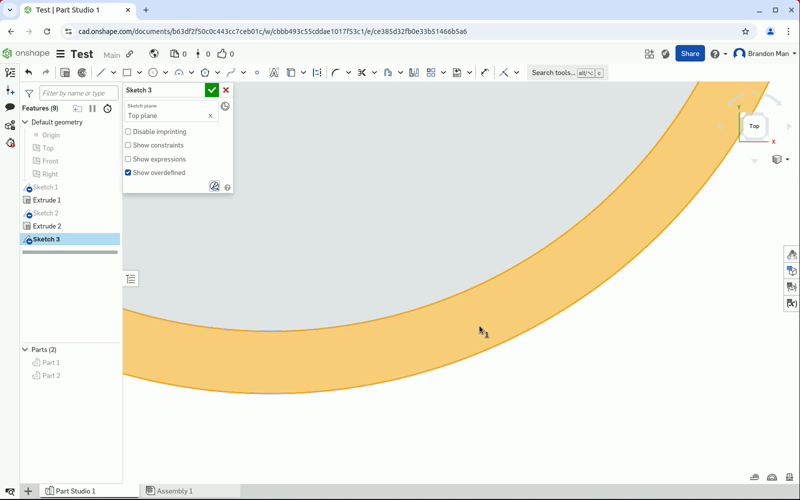
scroll(-6)
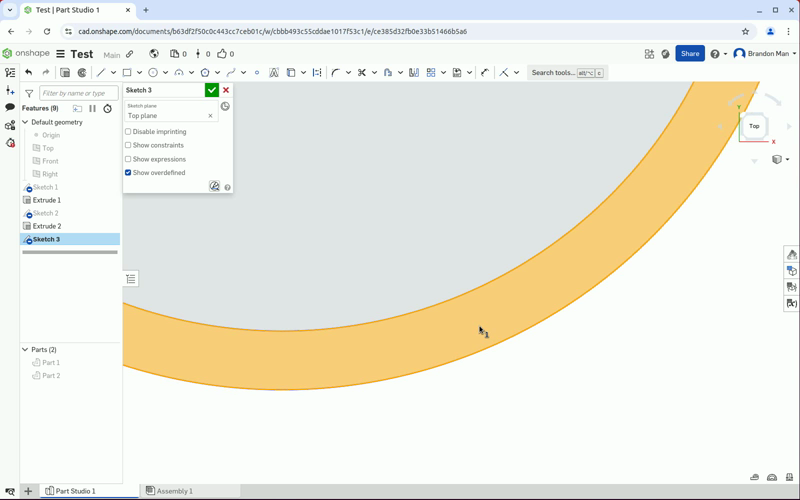
scroll(-6)
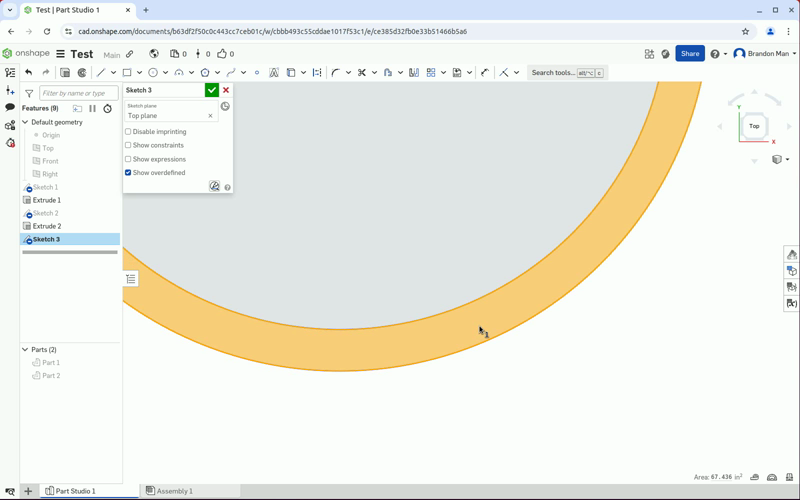
scroll(-6)
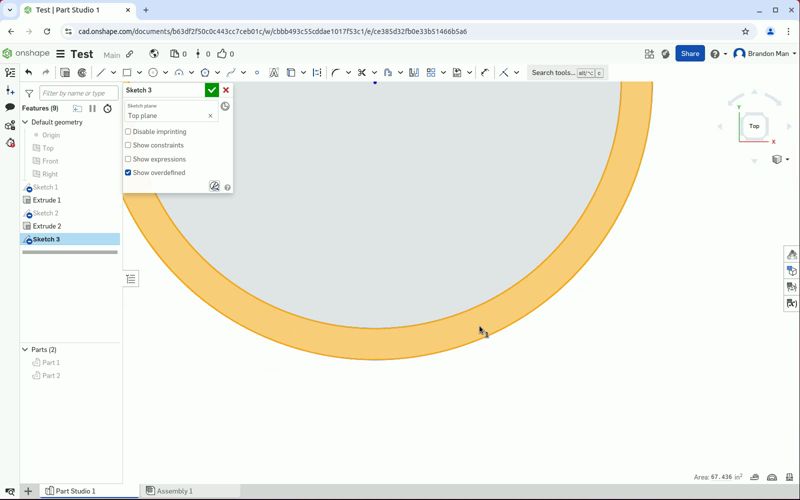
scroll(-6)
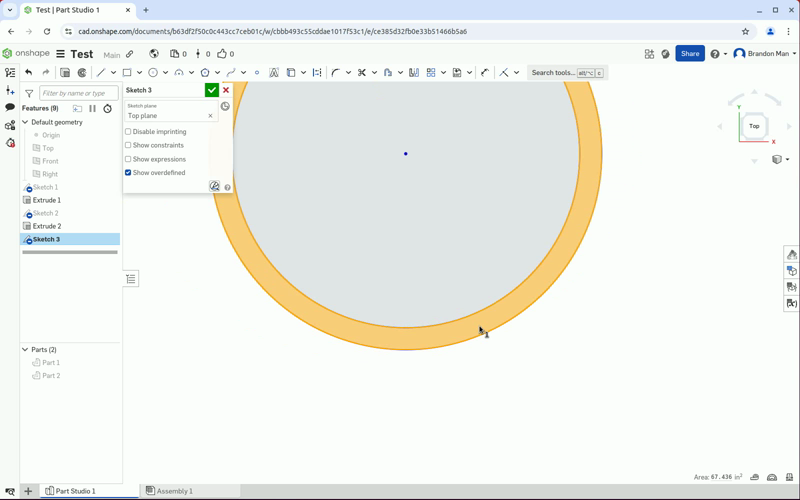
scroll(-6)
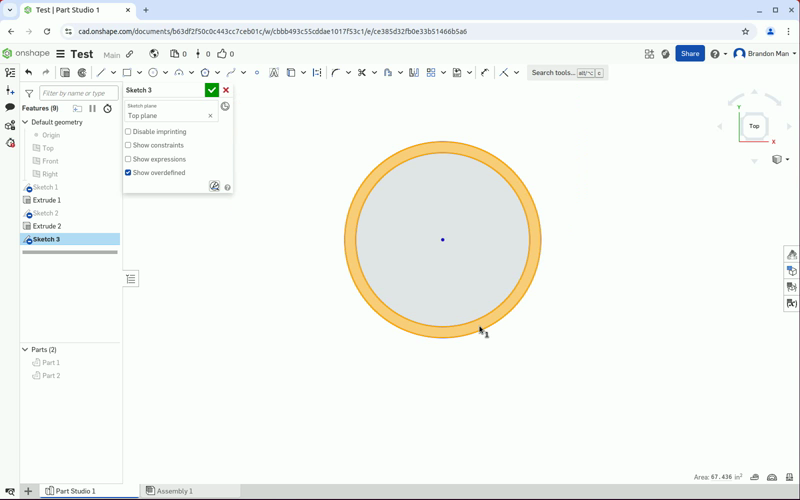
scroll(-6)
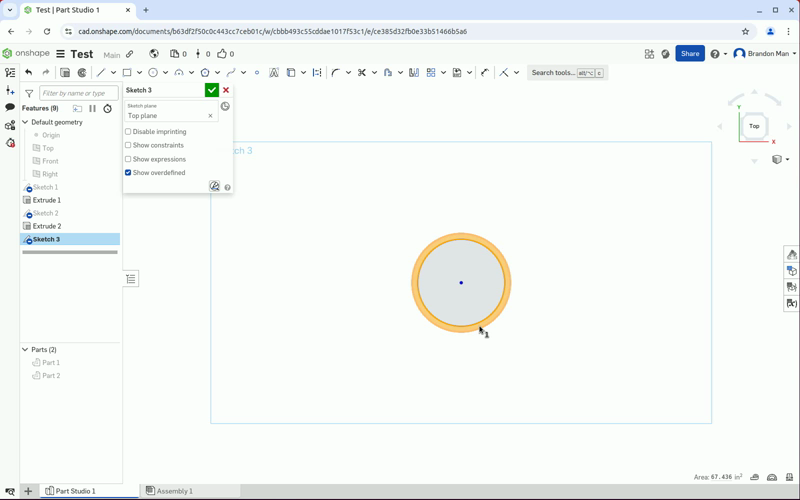
mouse_move(73, 352)
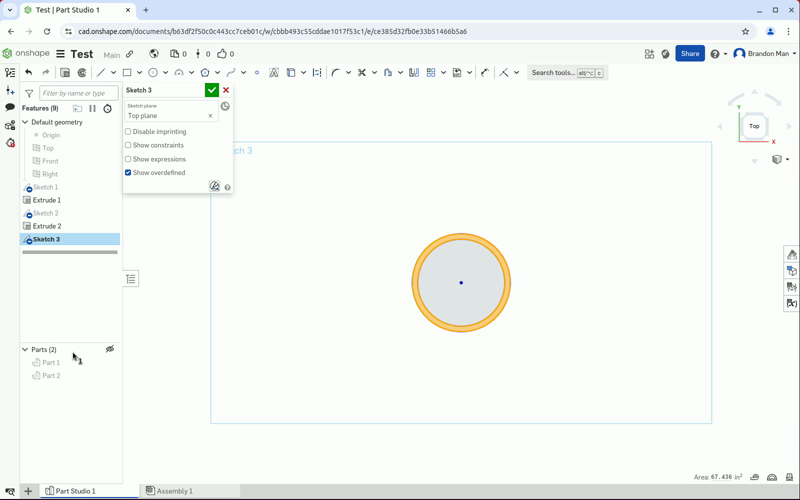
key(shift+y)
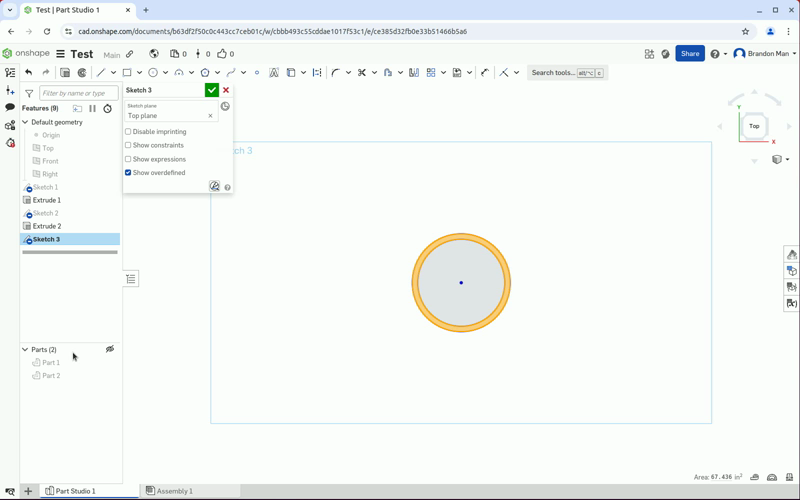
key(shift+e)
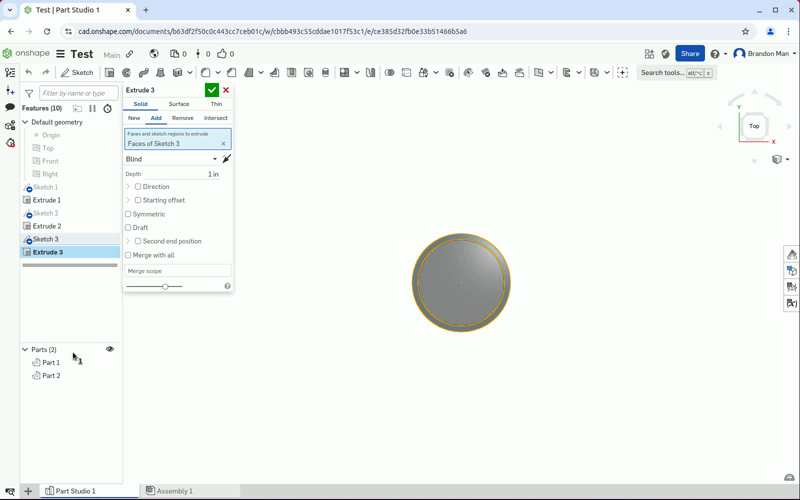
mouse_move(143, 106)
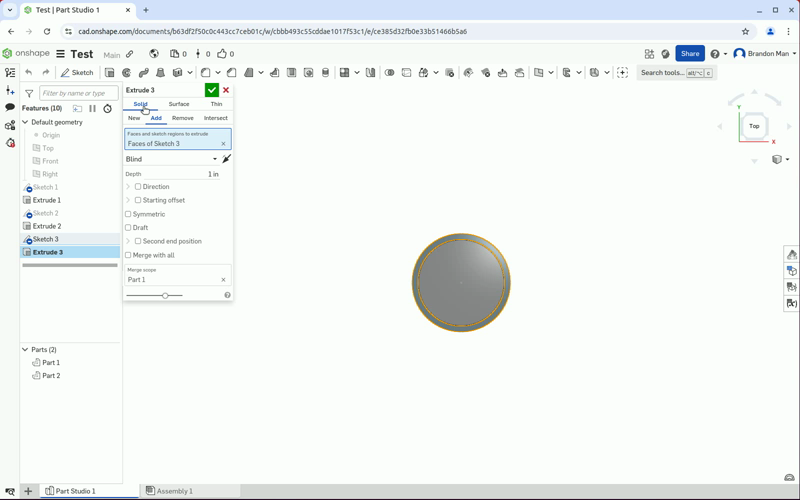
click(143, 106)
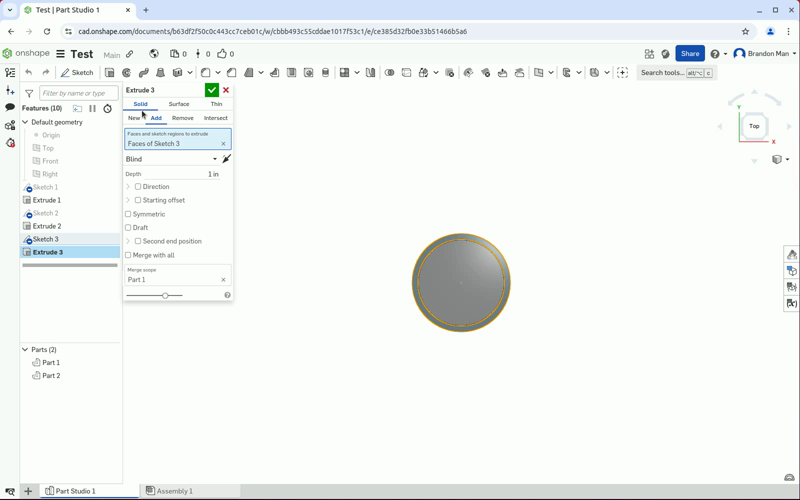
mouse_move(137, 120)
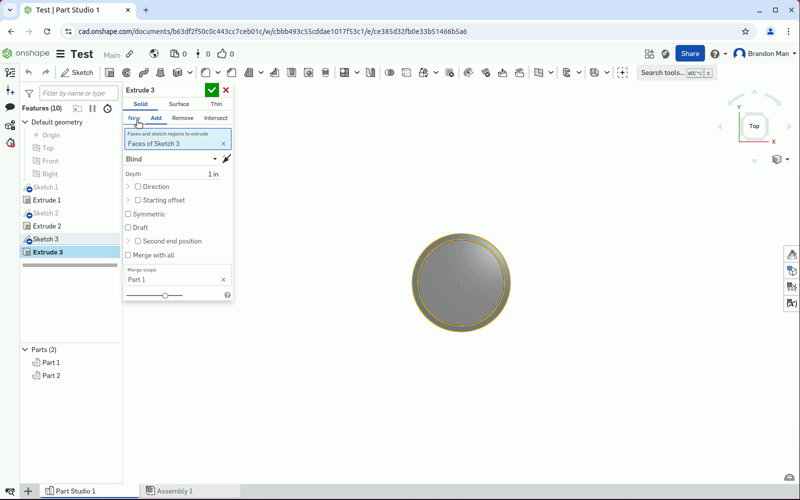
click(137, 120)
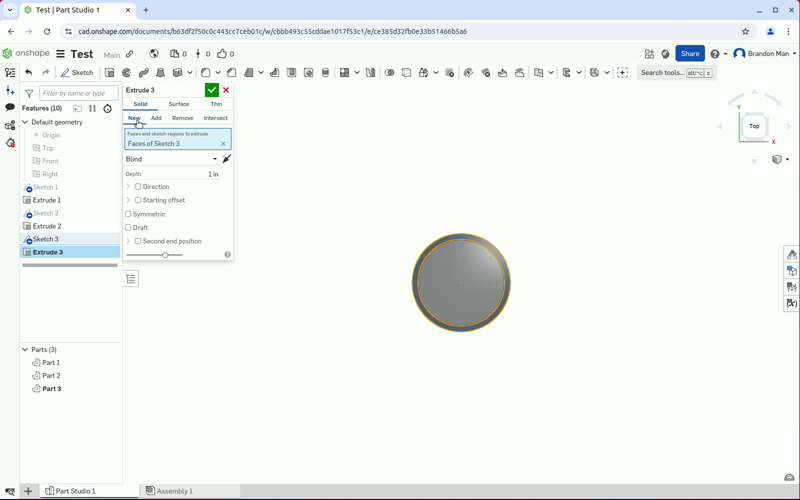
key(tab, 4)
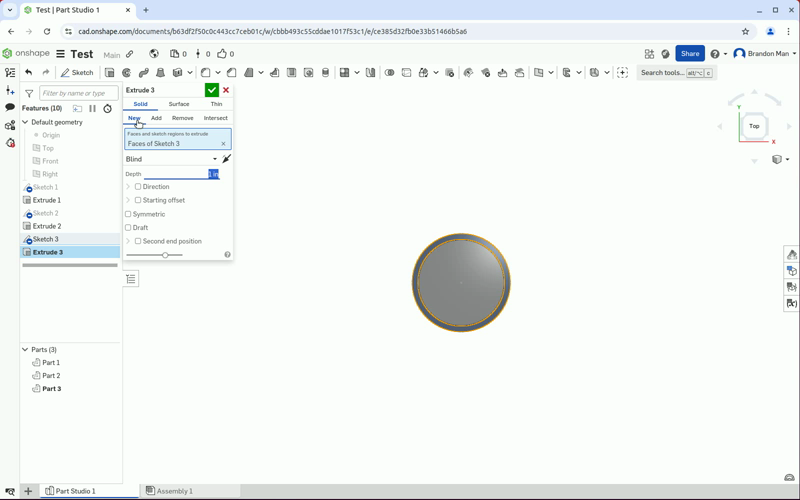
text(23.108)
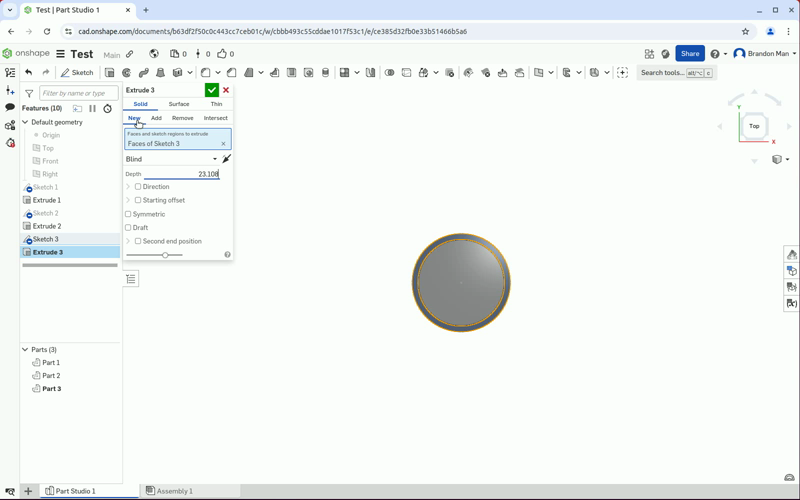
key(enter)
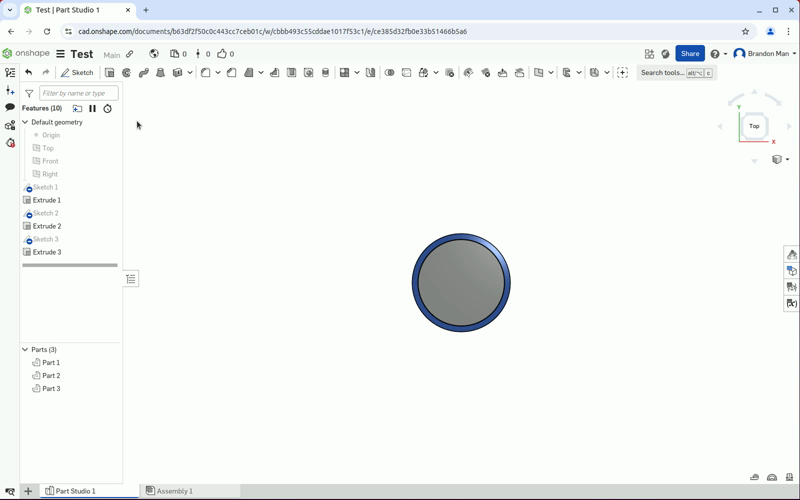
key(shift+h)
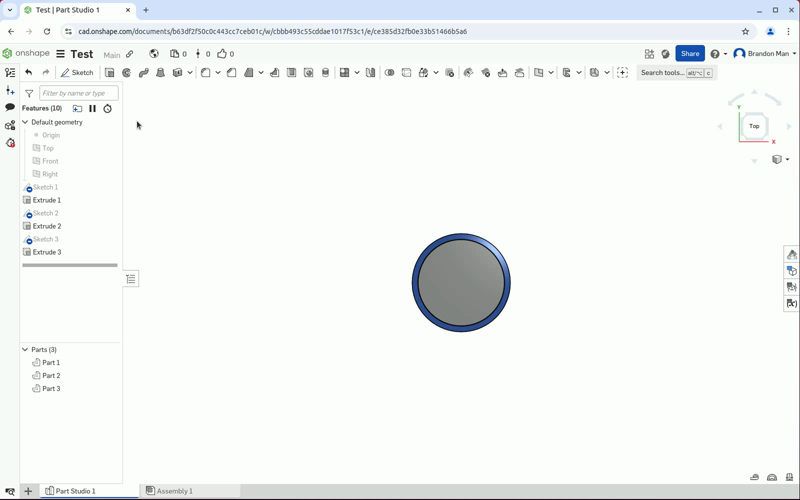
key(shift+h)
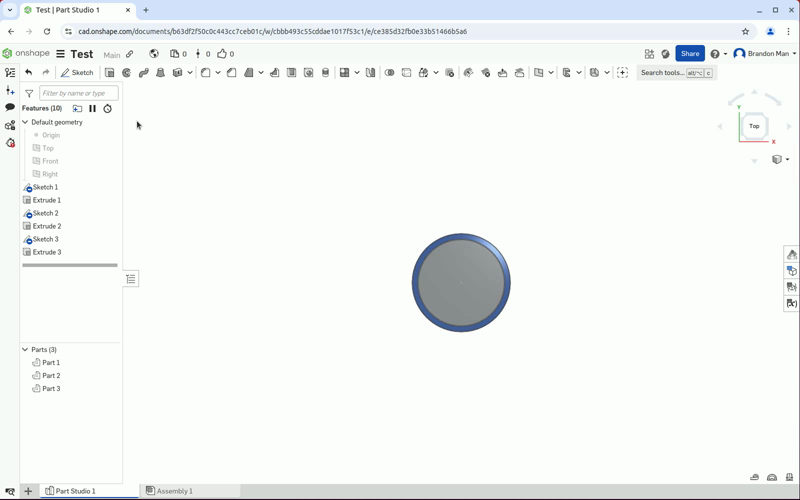
key(shift+7)
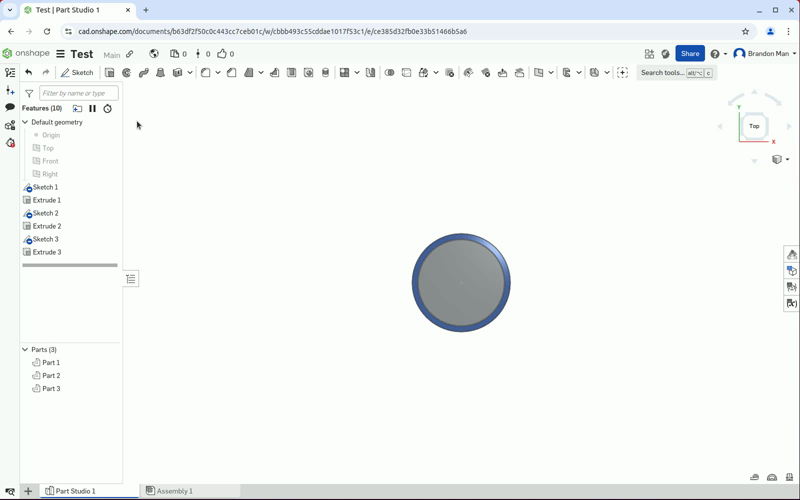
key(up, 3)
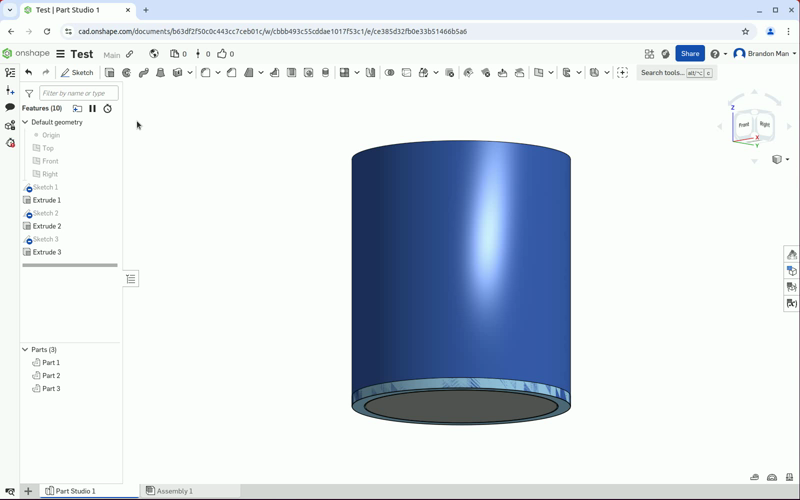
key(left, 3)
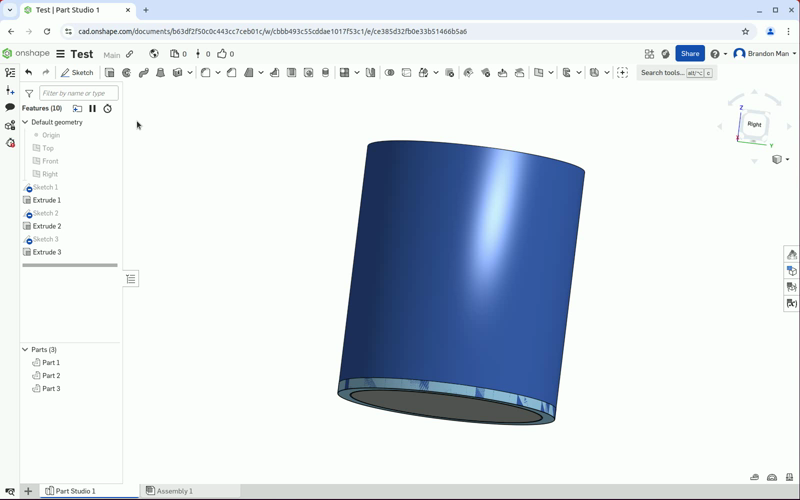
key(right, 3)
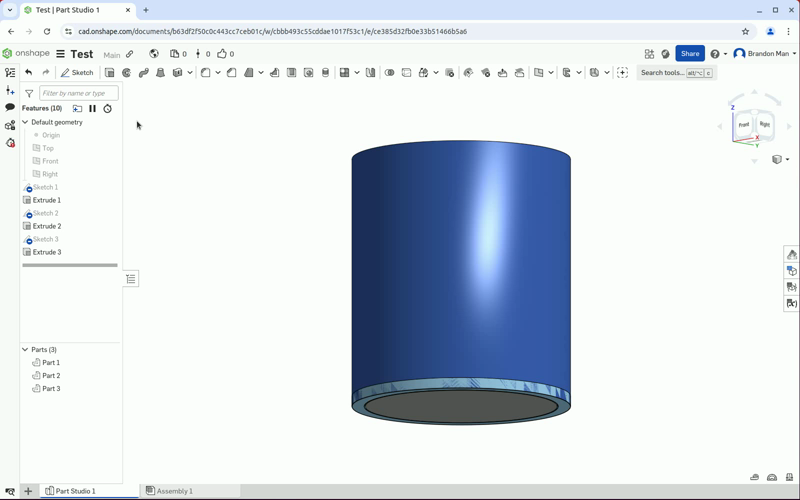
key(down, 3)
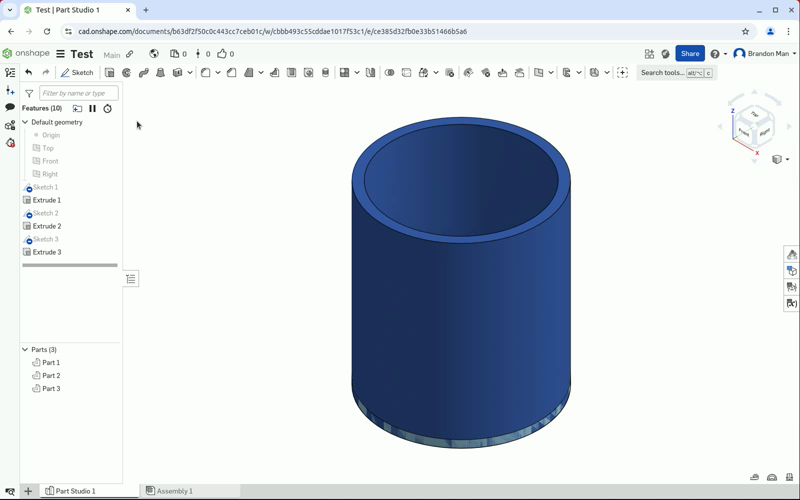
mouse_move(73, 189)
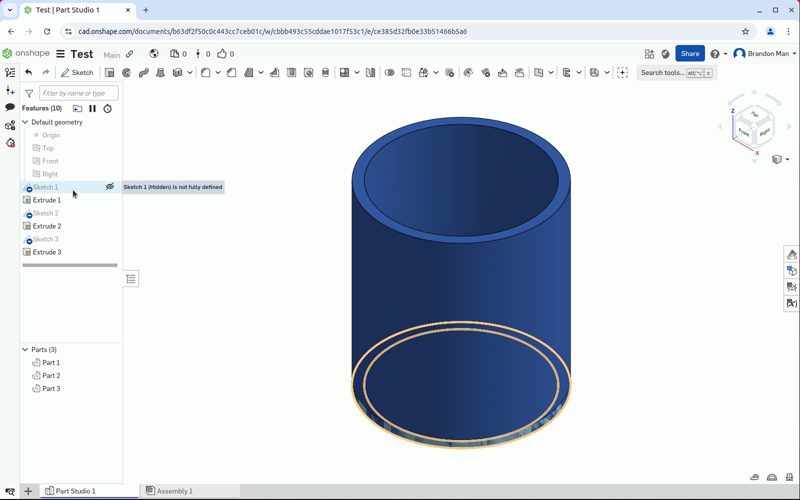
click(73, 189)